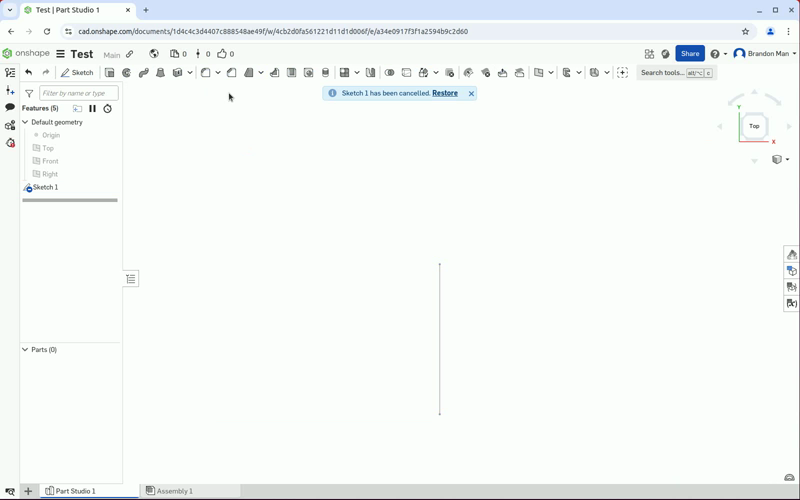
key(shift+h)
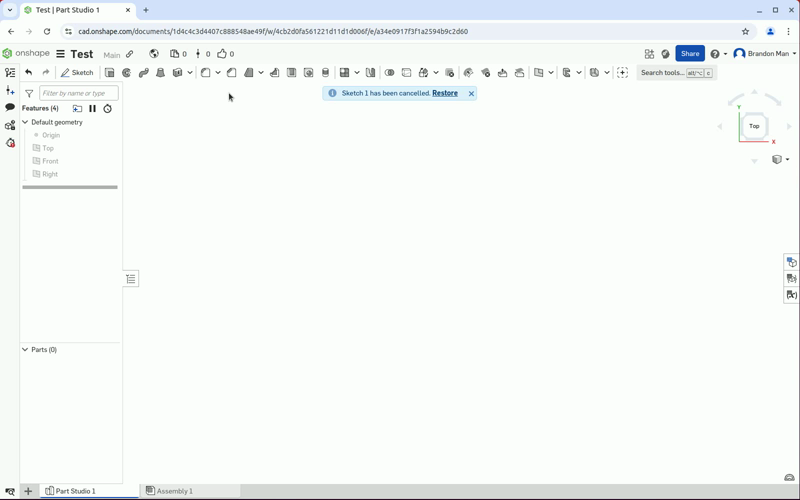
mouse_move(73, 352)
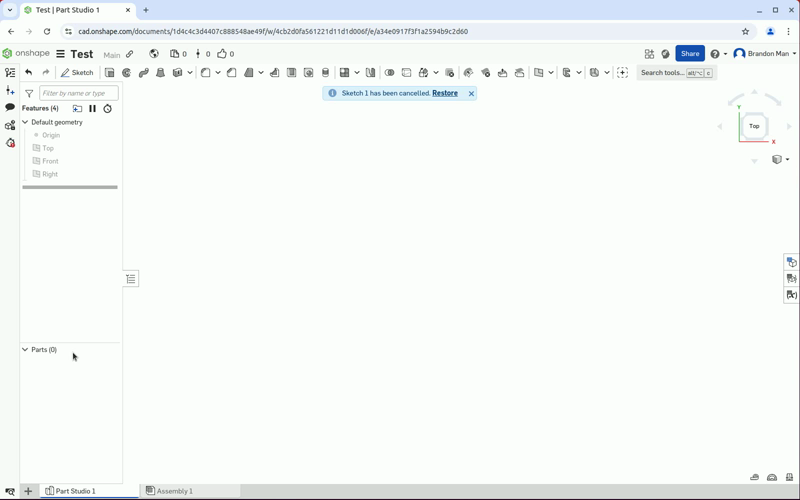
key(y)
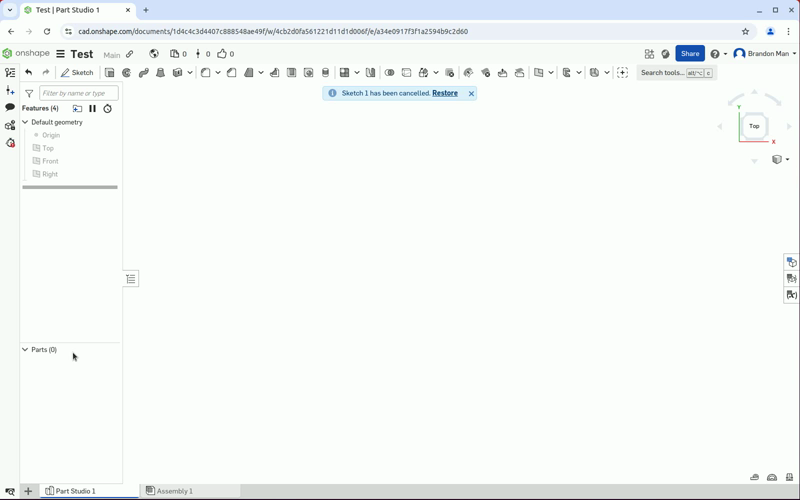
key(shift+p)
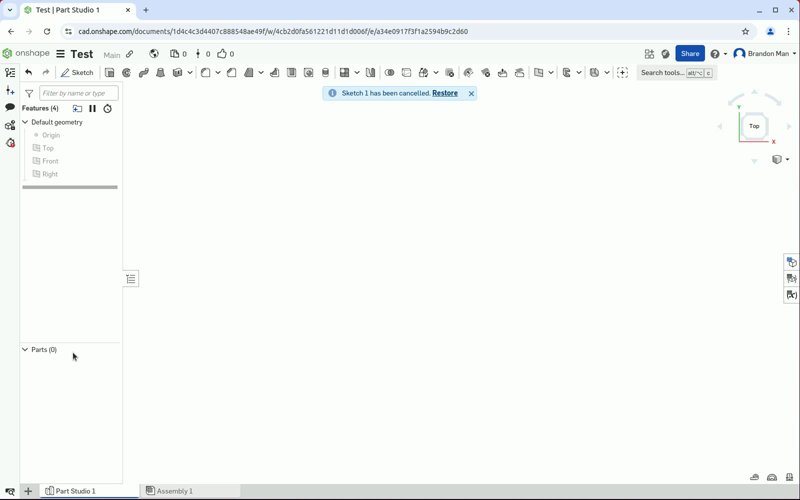
key(space)
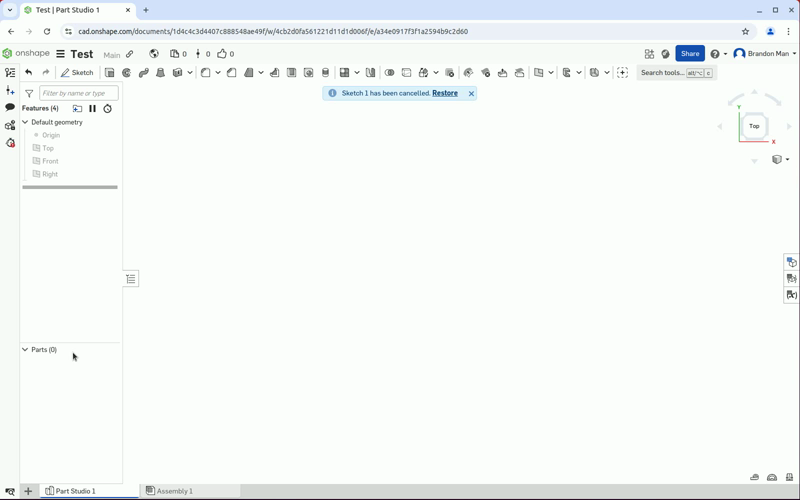
key_down(shift)
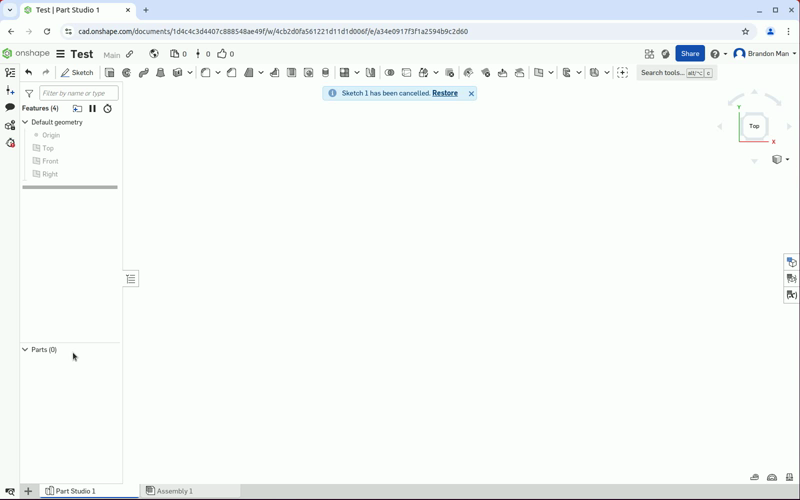
key(up)
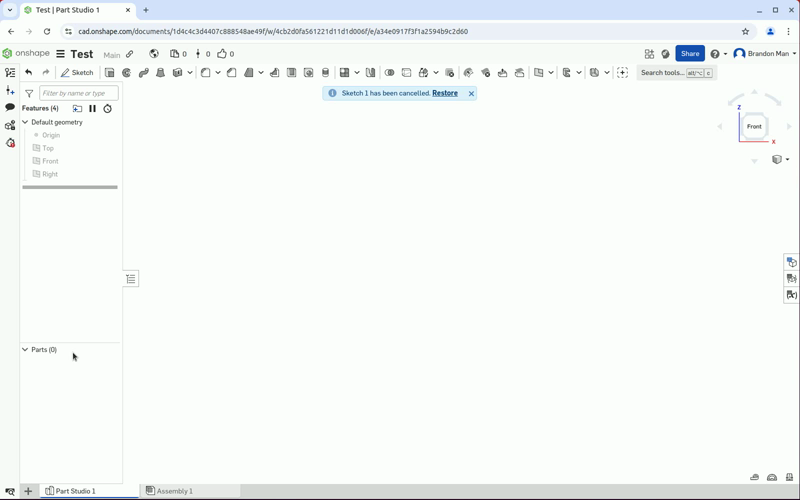
key_up(shift)
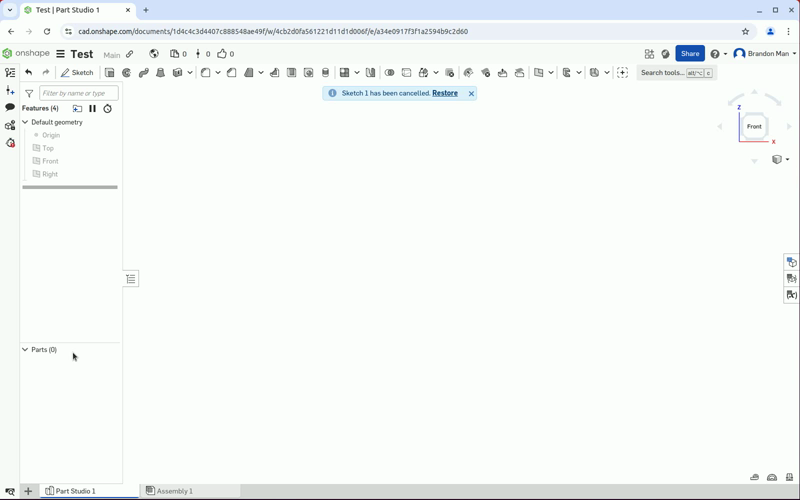
mouse_move(73, 352)
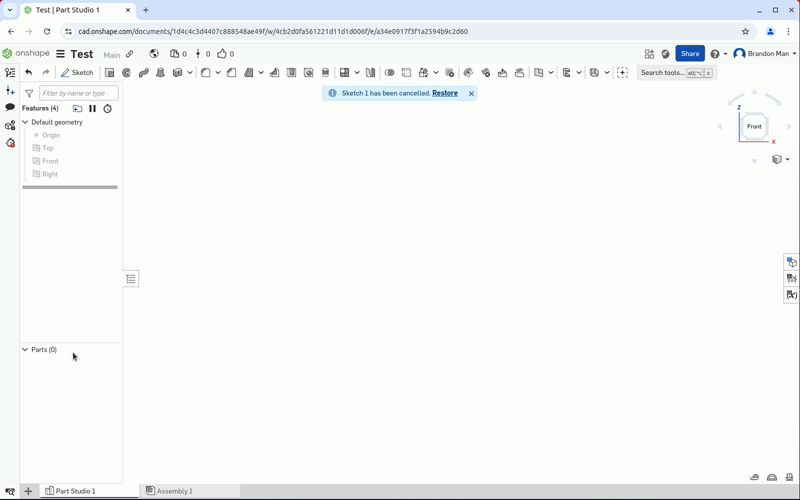
key(shift+y)
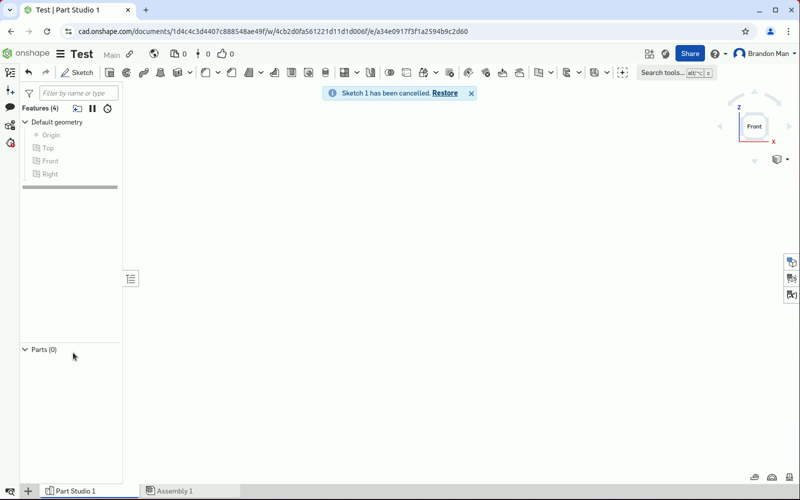
key(shift+s)
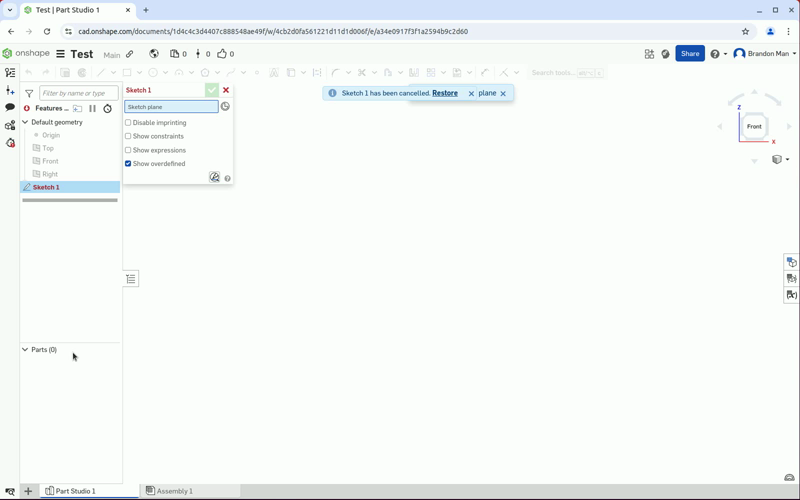
mouse_move(73, 163)
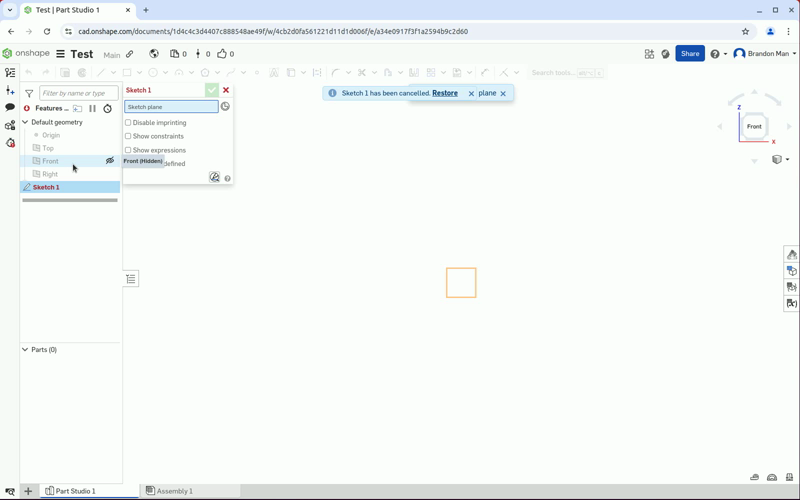
click(73, 163)
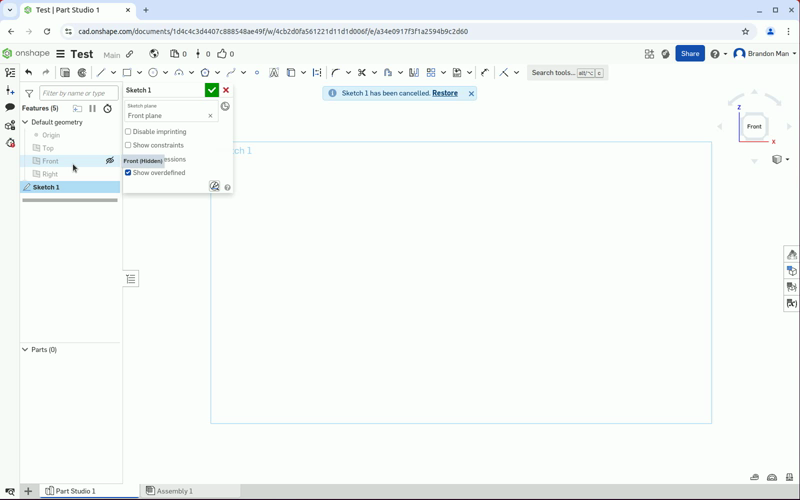
mouse_move(73, 352)
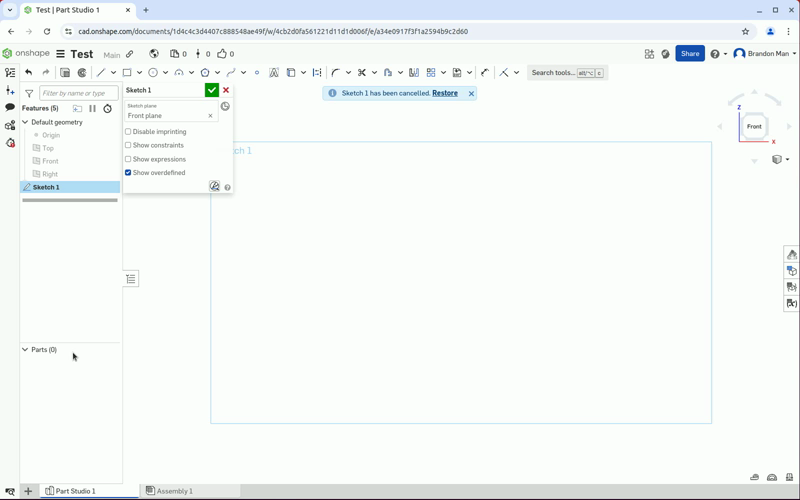
key(y)
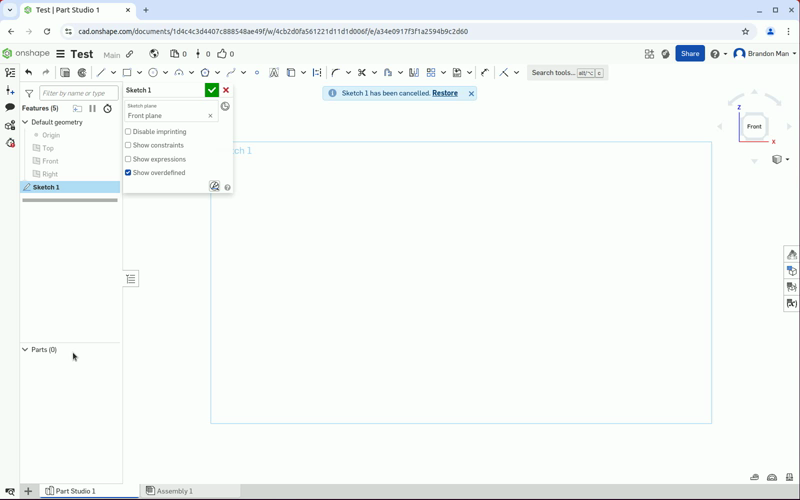
key(l)
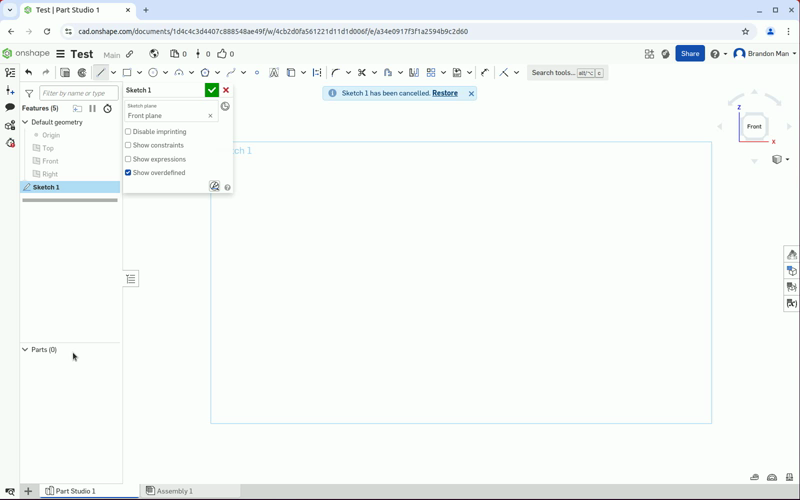
key_down(shift)
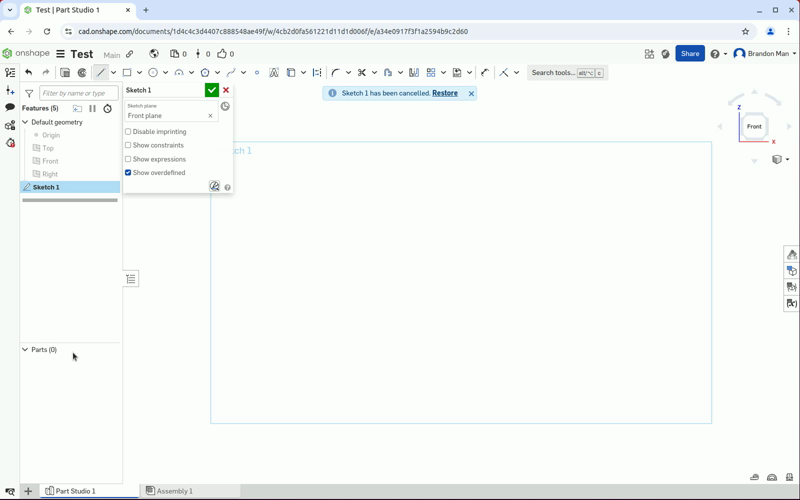
mouse_move(348, 339)
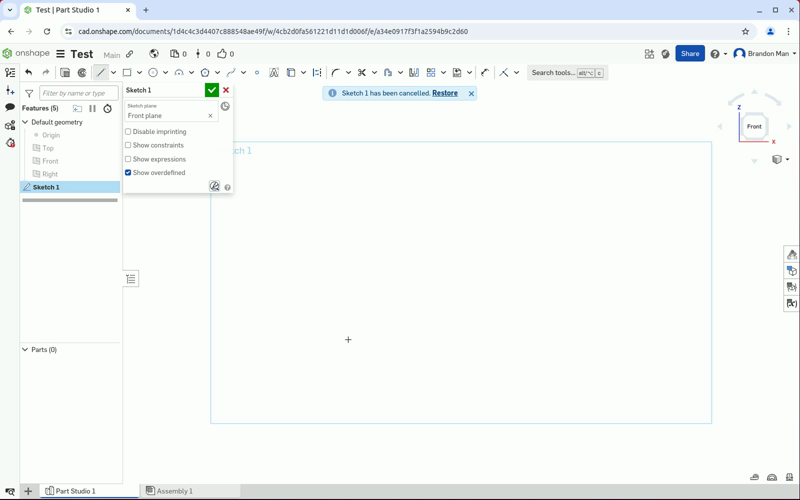
click(348, 339)
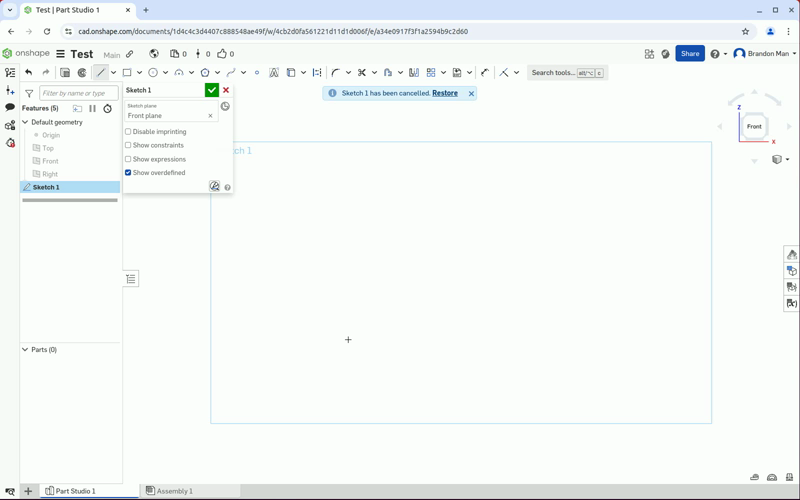
key_up(shift)
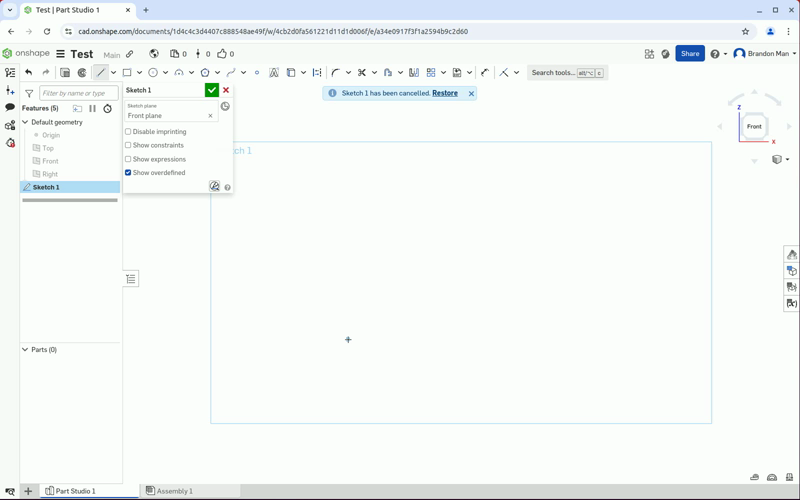
key_down(shift)
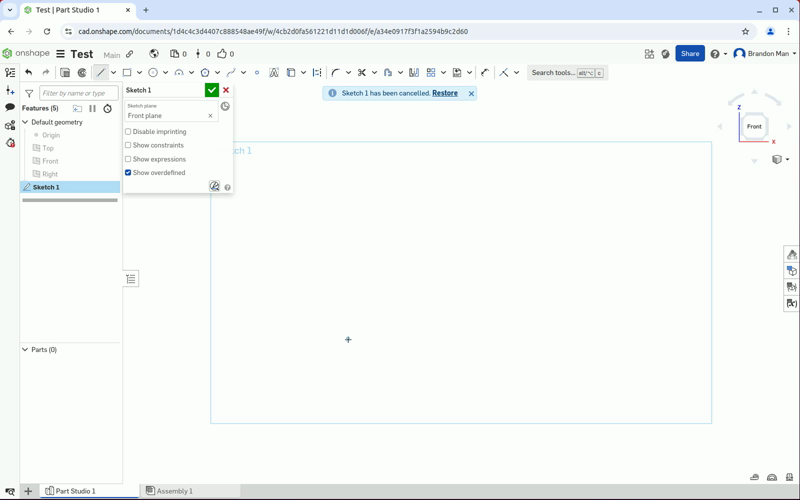
mouse_move(572, 339)
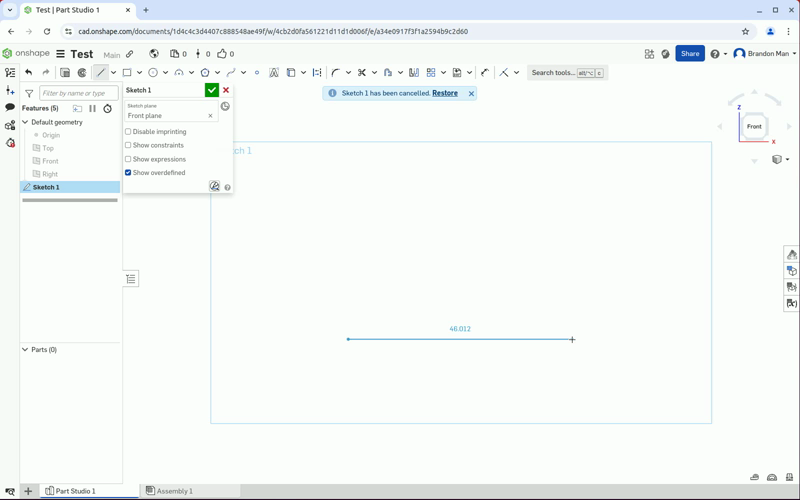
click(572, 339)
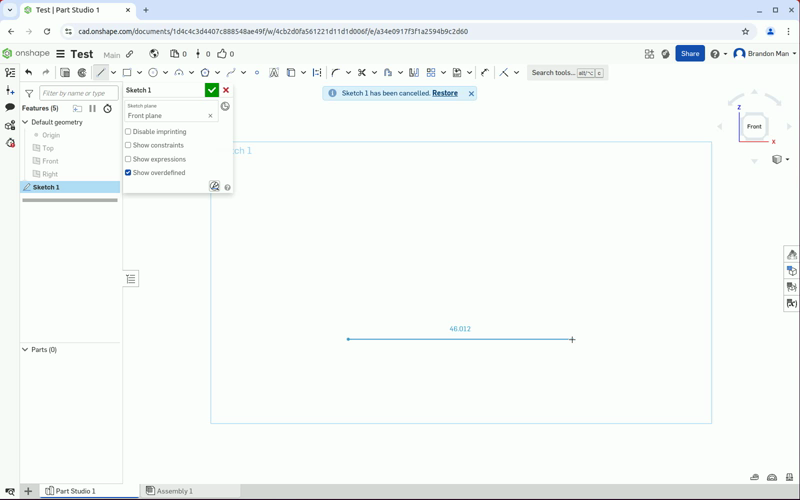
key_up(shift)
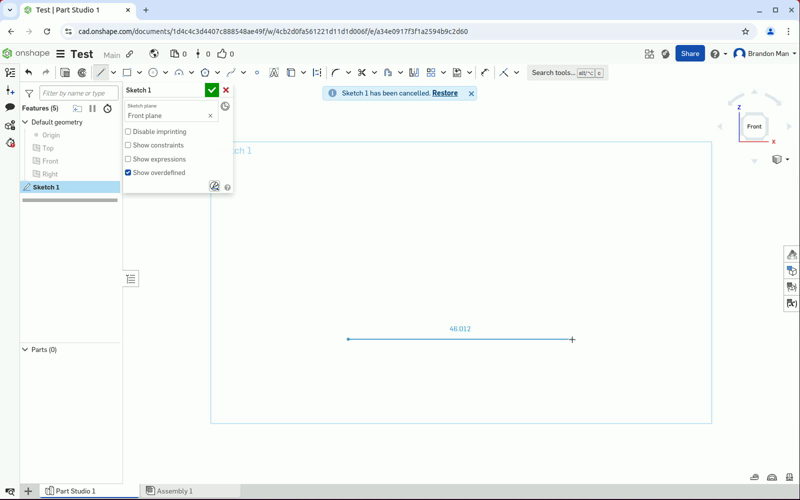
key_down(shift)
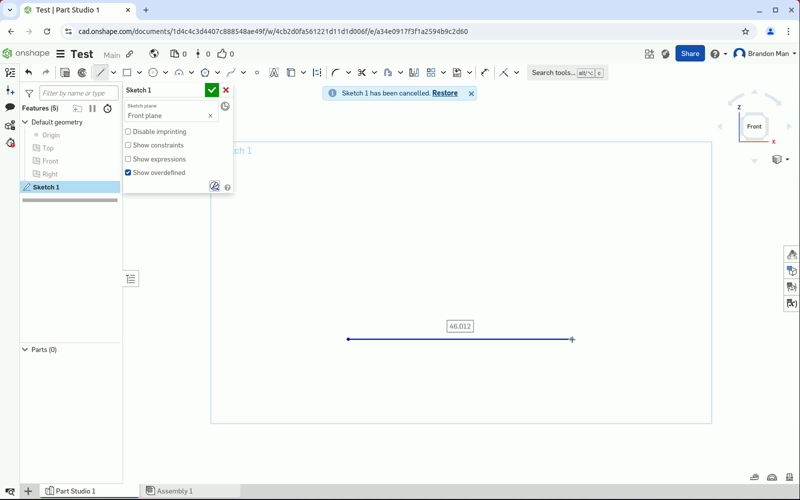
mouse_move(572, 226)
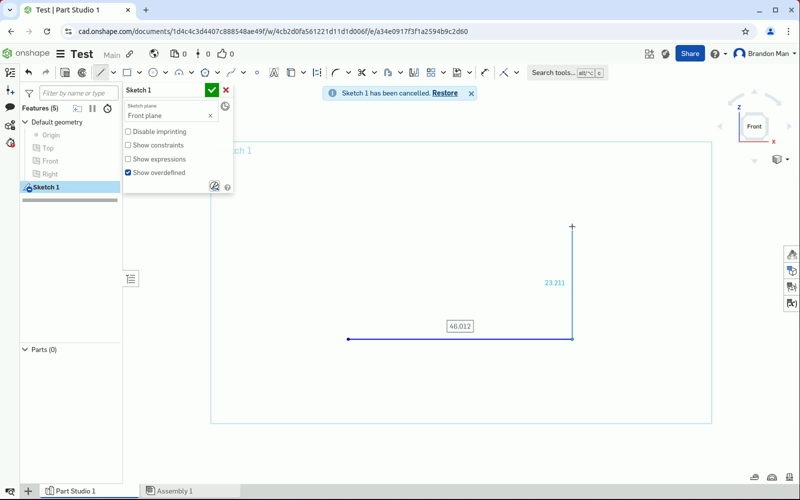
click(572, 226)
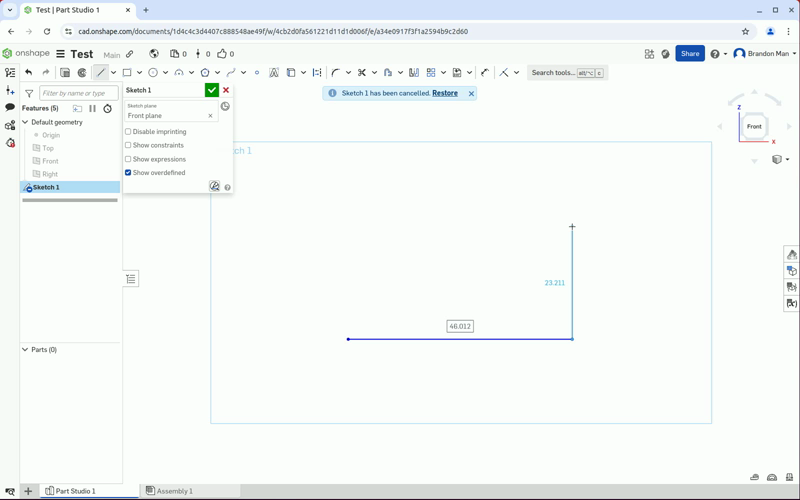
key_up(shift)
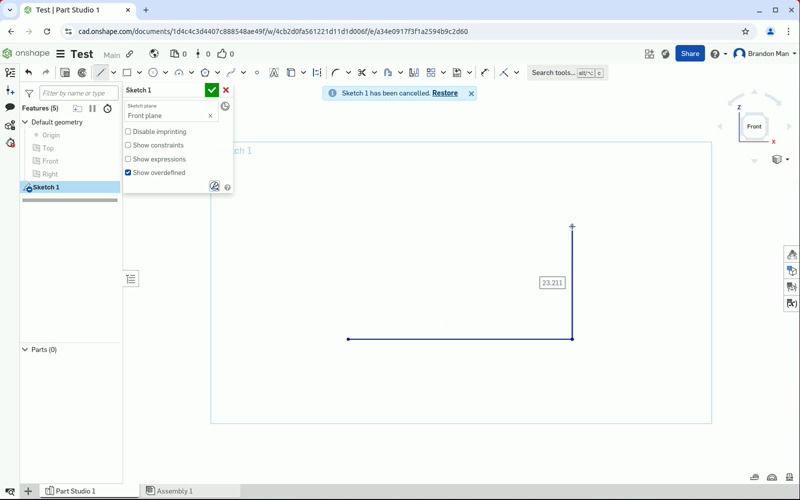
key_down(shift)
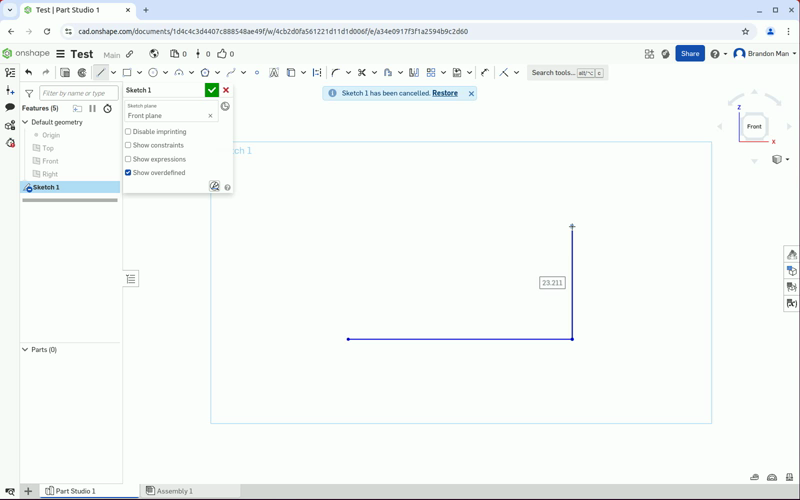
mouse_move(348, 226)
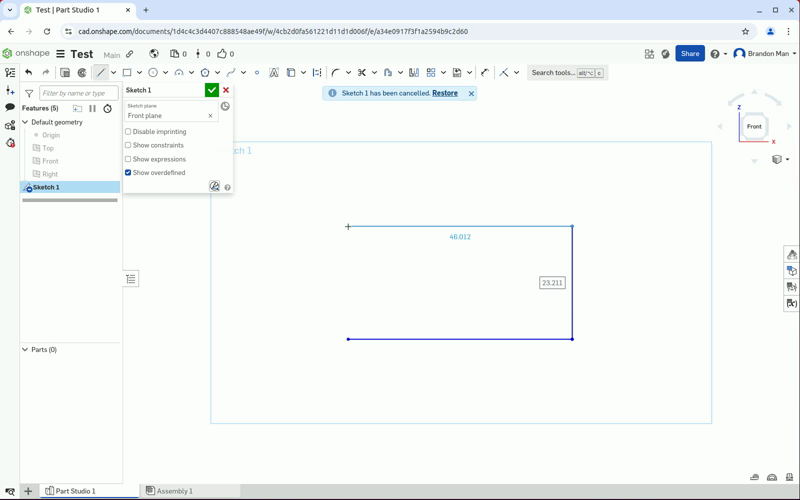
click(348, 226)
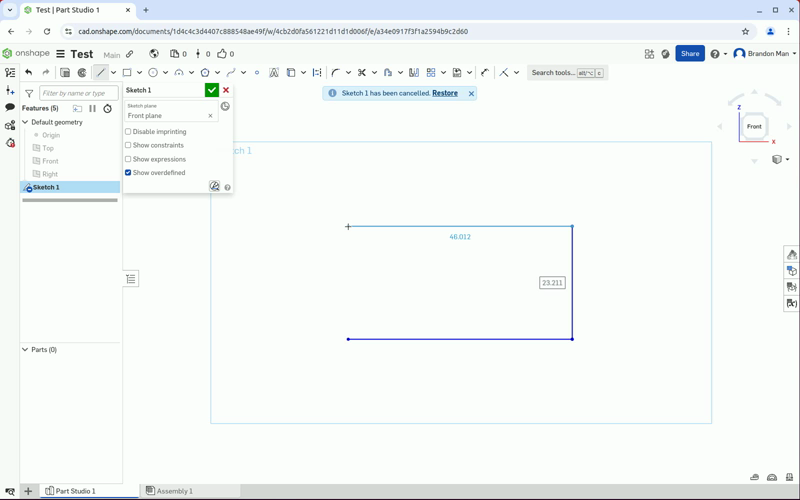
key_up(shift)
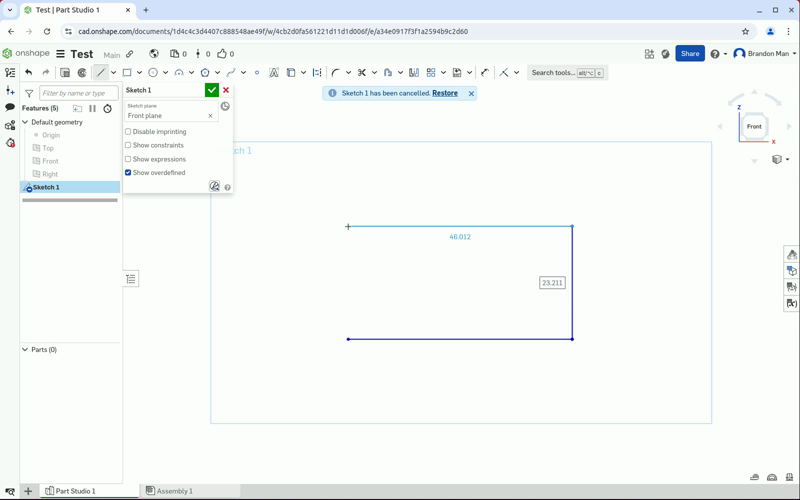
key_down(shift)
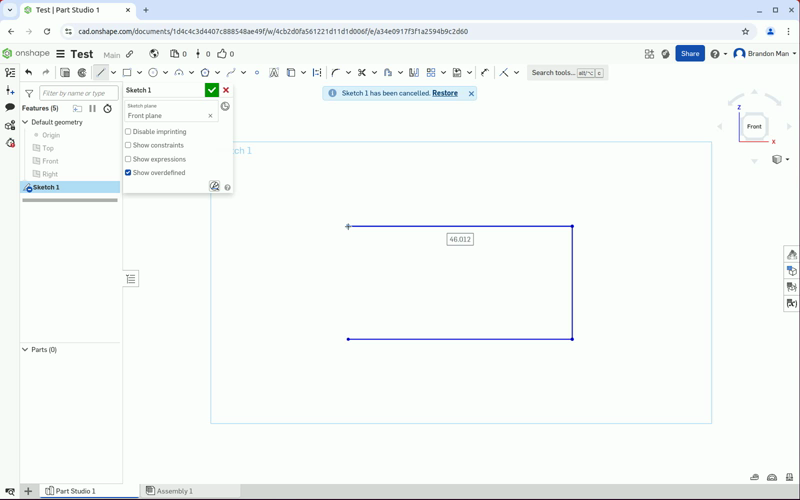
mouse_move(348, 339)
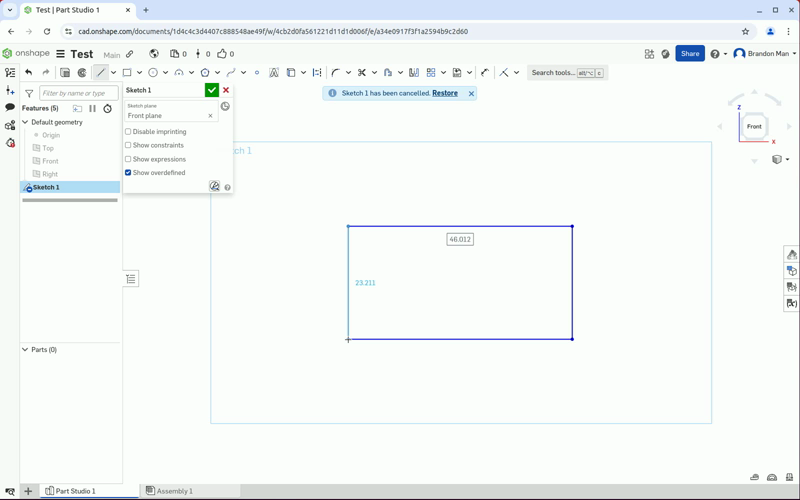
key_up(shift)
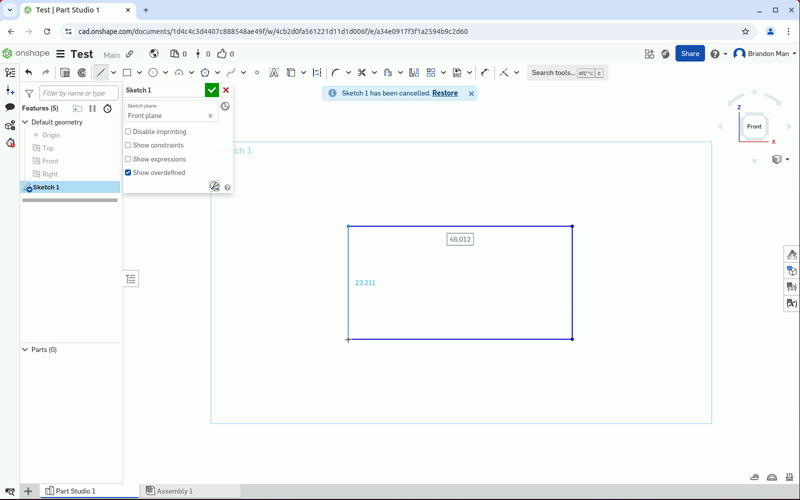
click(348, 339)
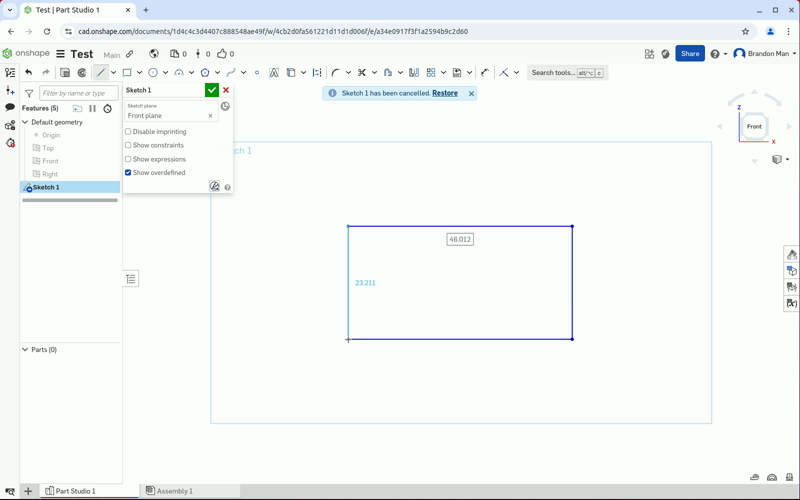
key(esc)
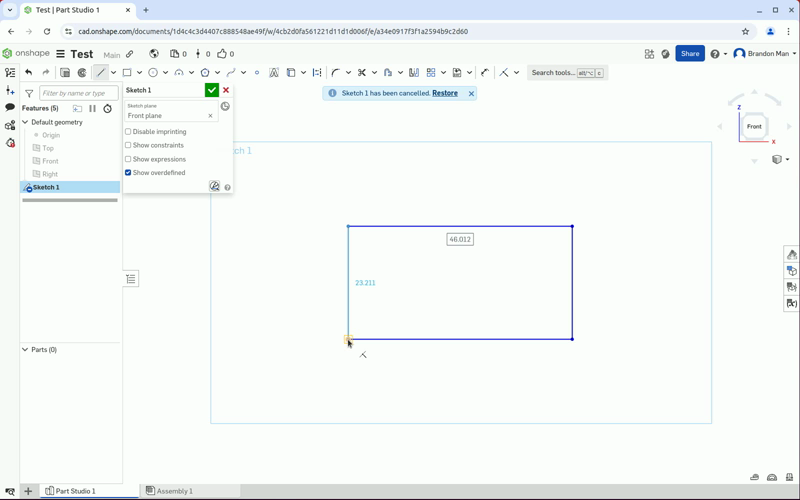
mouse_move(541, 319)
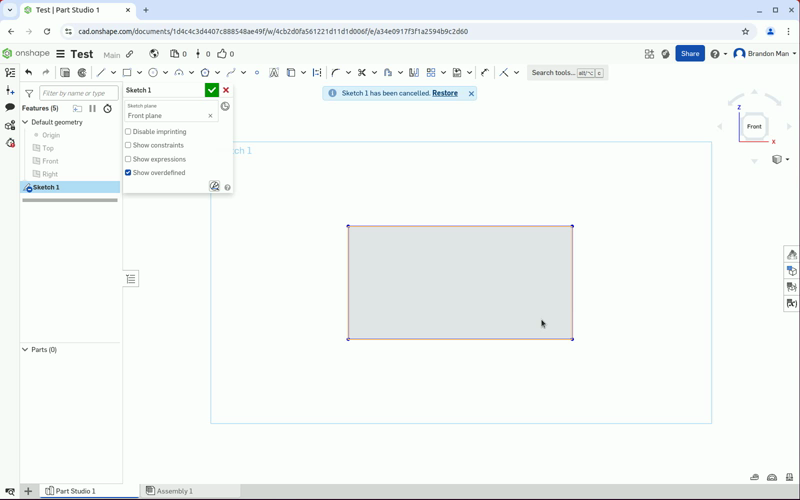
click(541, 319)
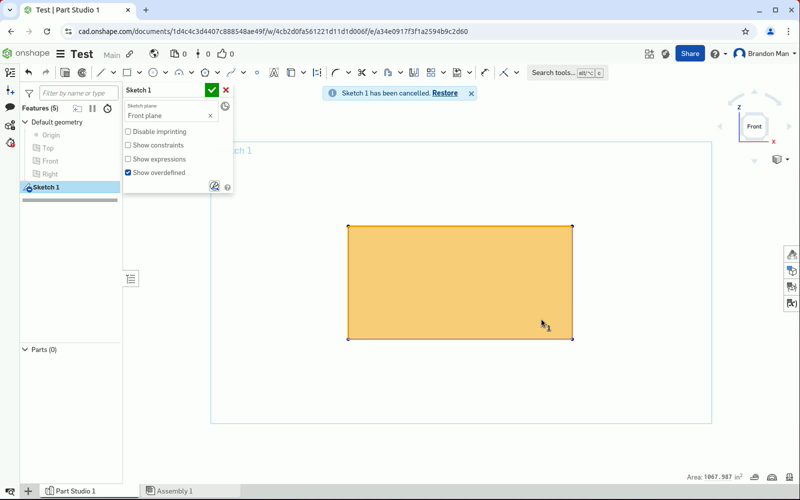
mouse_move(73, 352)
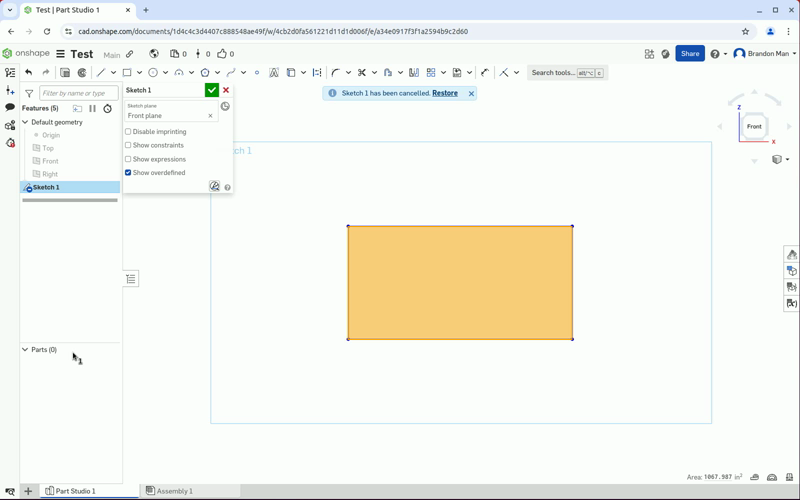
key(shift+y)
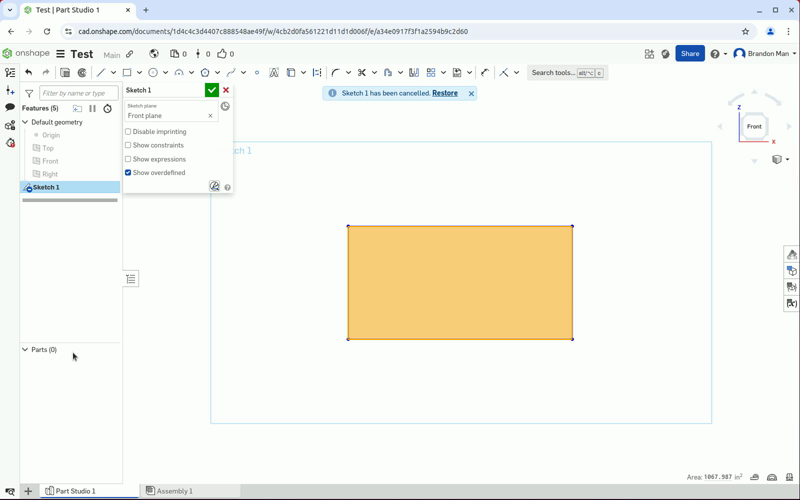
key(shift+e)
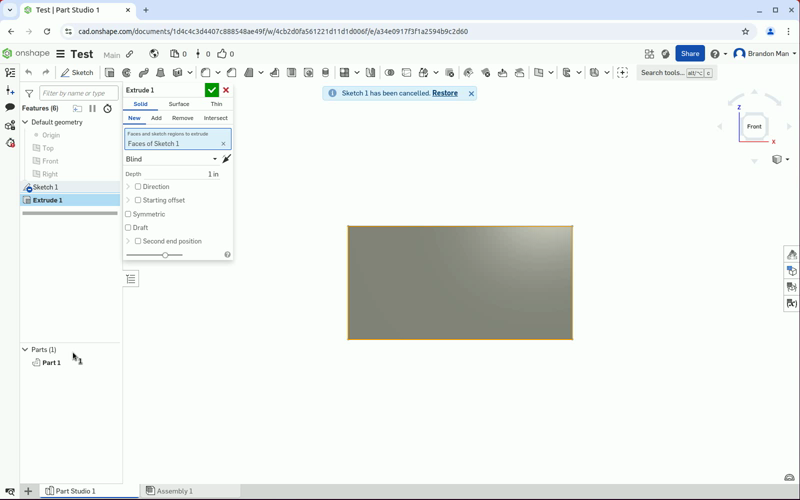
mouse_move(143, 106)
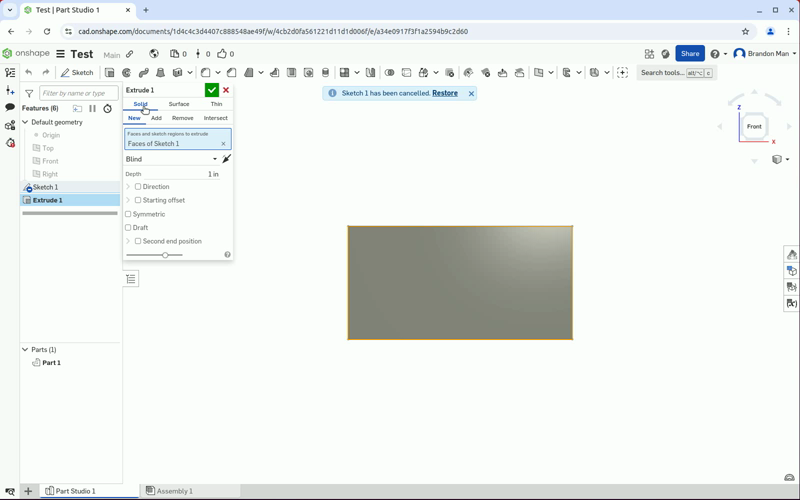
click(143, 106)
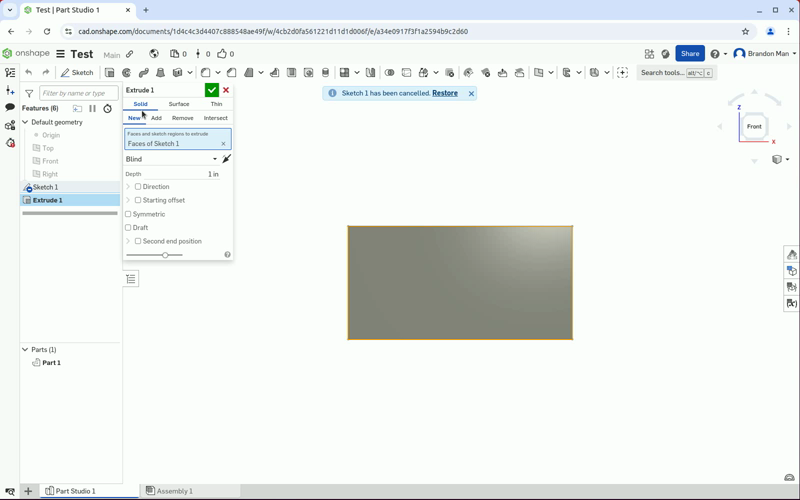
mouse_move(137, 120)
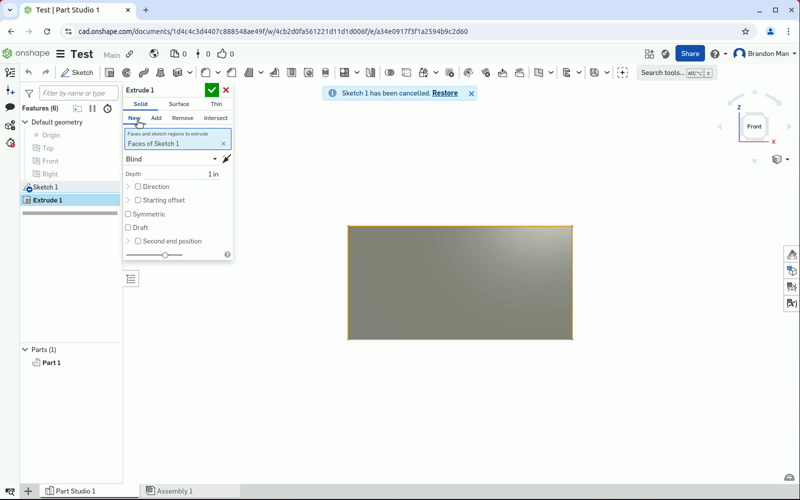
click(137, 120)
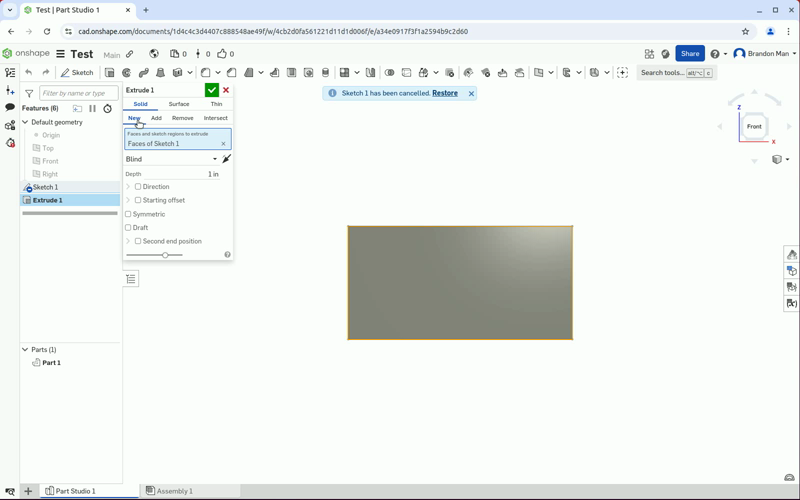
key(tab, 4)
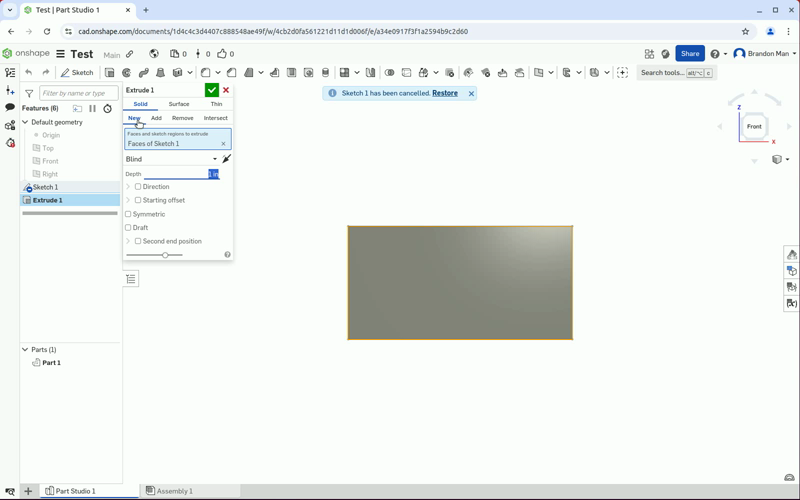
text(23.108)
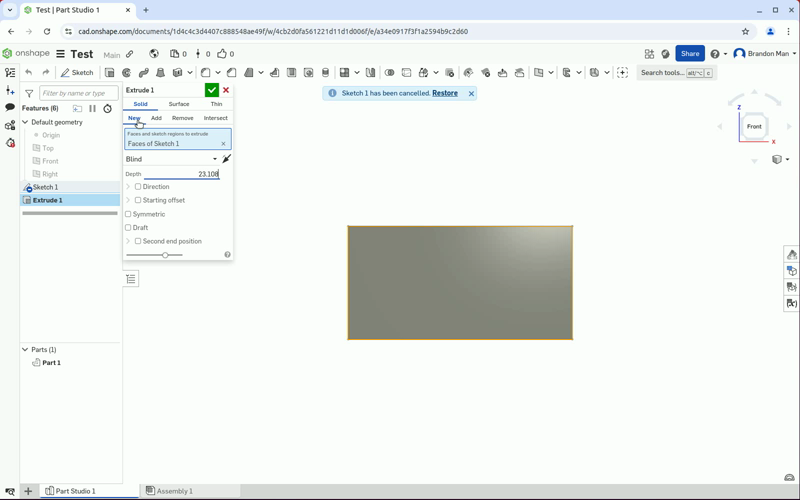
key(enter)
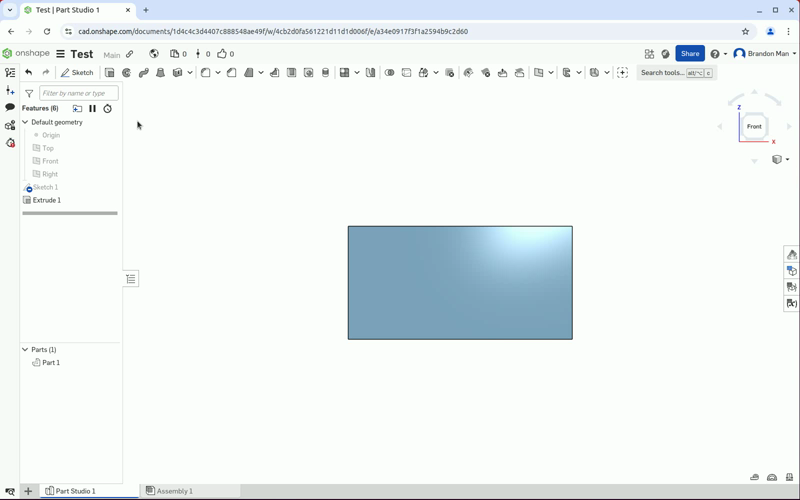
key(shift+h)
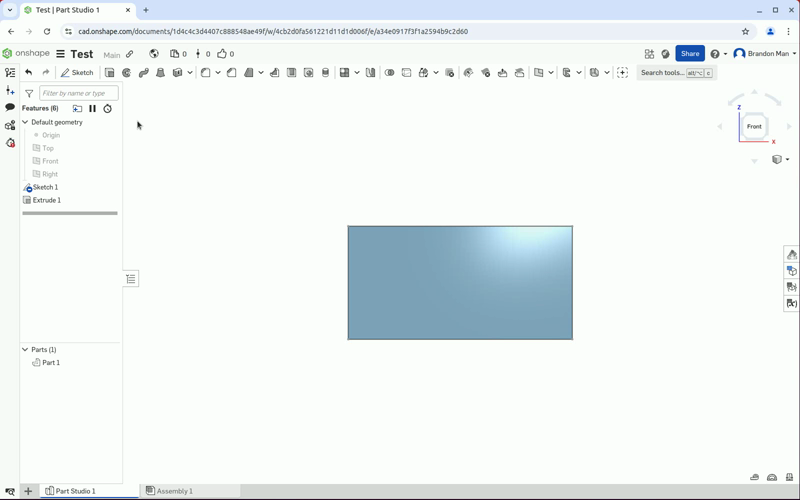
key(shift+h)
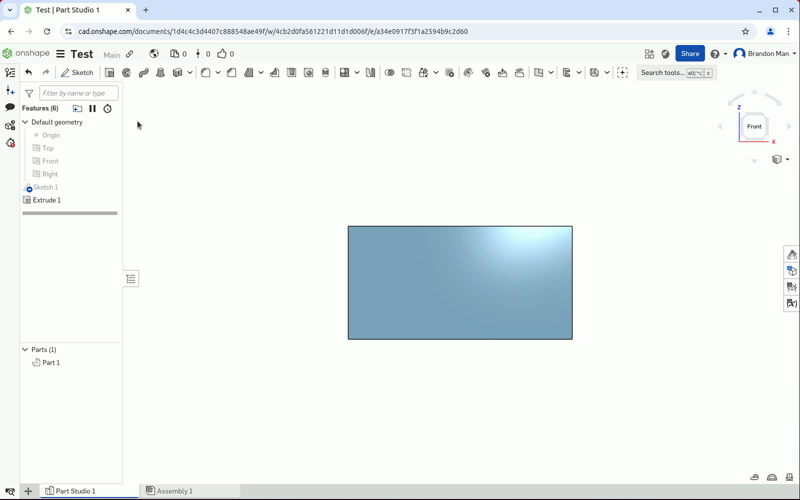
mouse_move(73, 189)
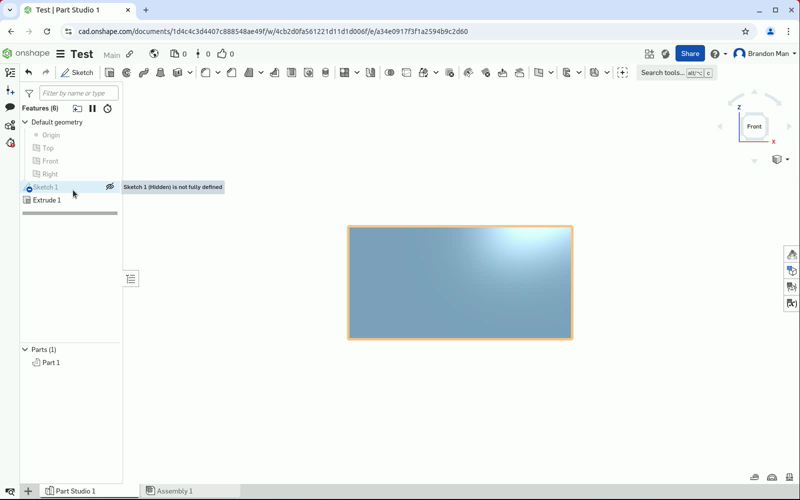
click(73, 189)
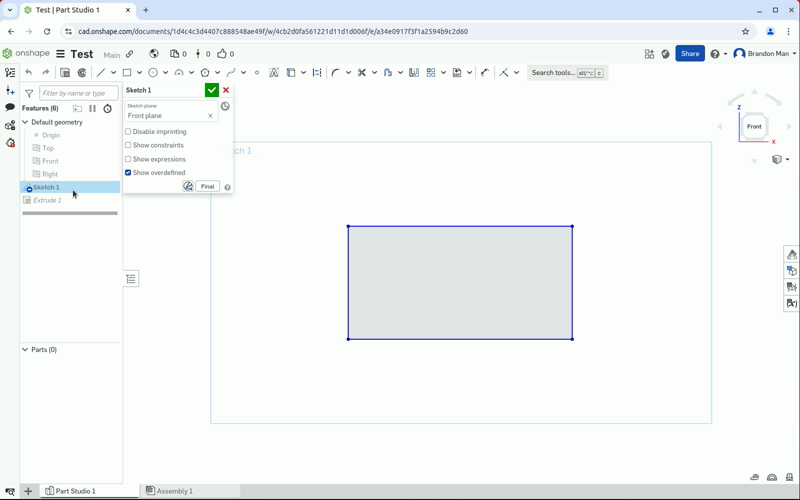
mouse_move(229, 92)
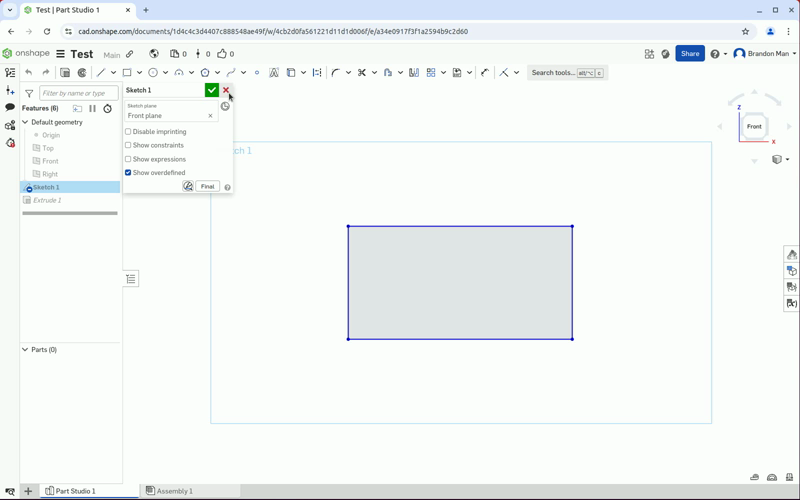
click(229, 92)
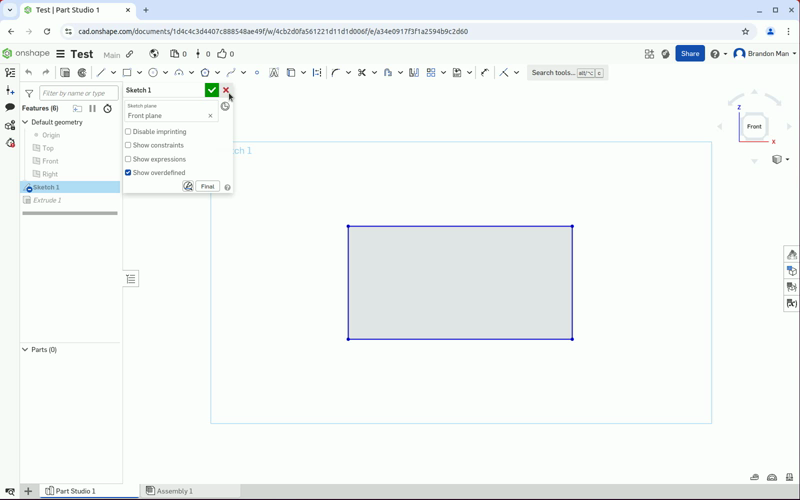
key(shift+s)
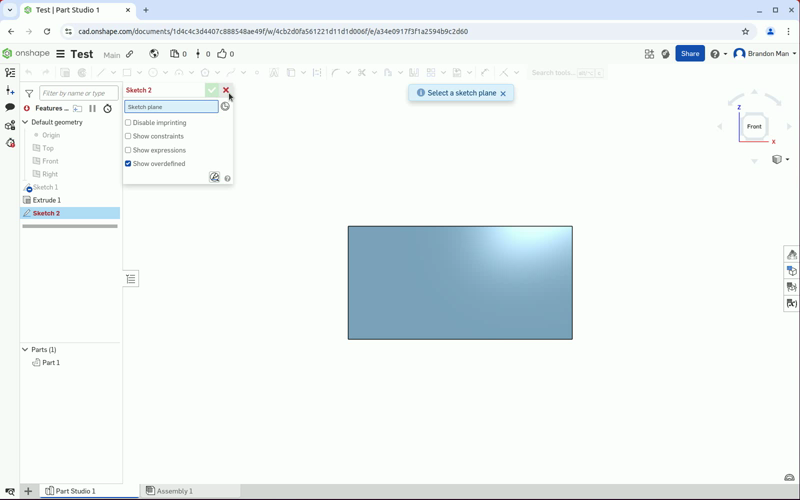
mouse_move(73, 163)
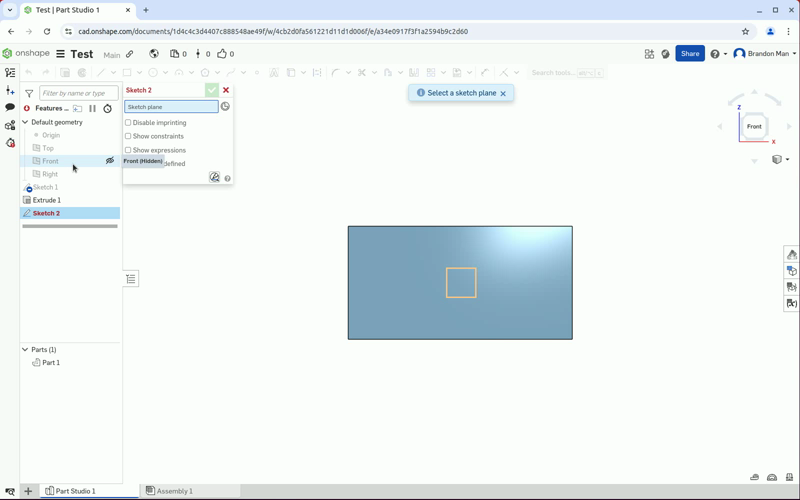
click(73, 163)
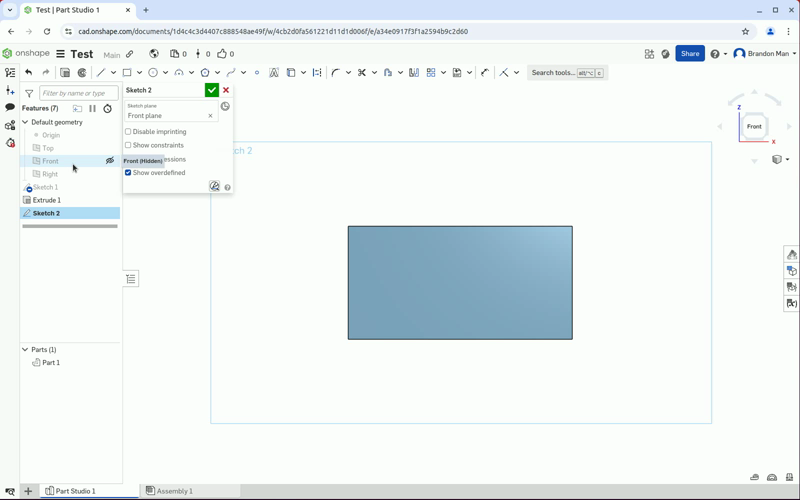
mouse_move(73, 352)
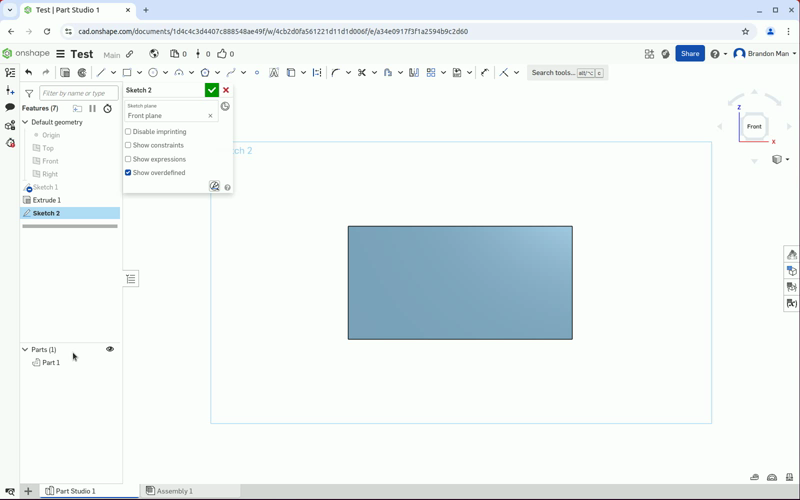
key(y)
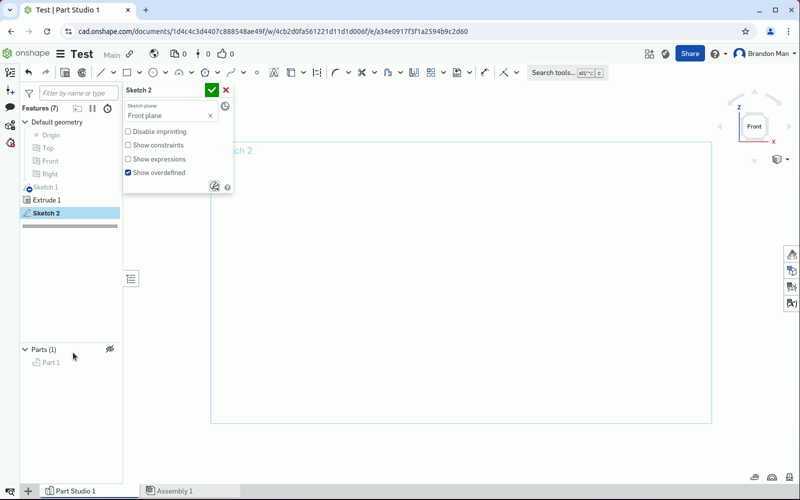
key(l)
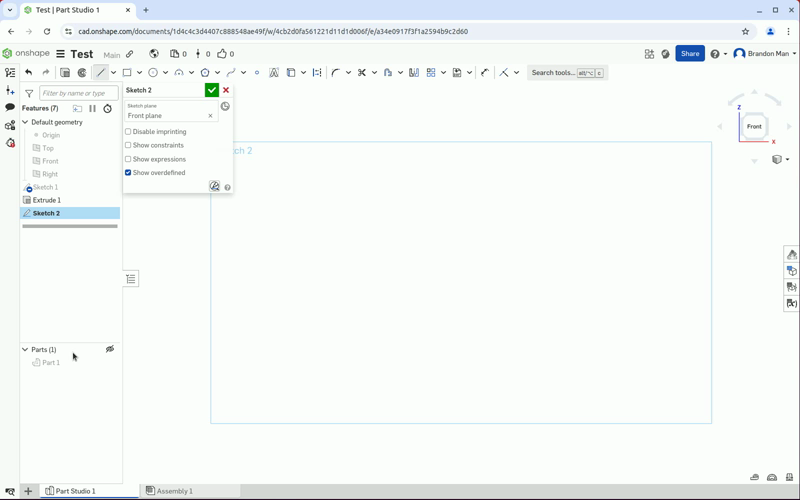
key_down(shift)
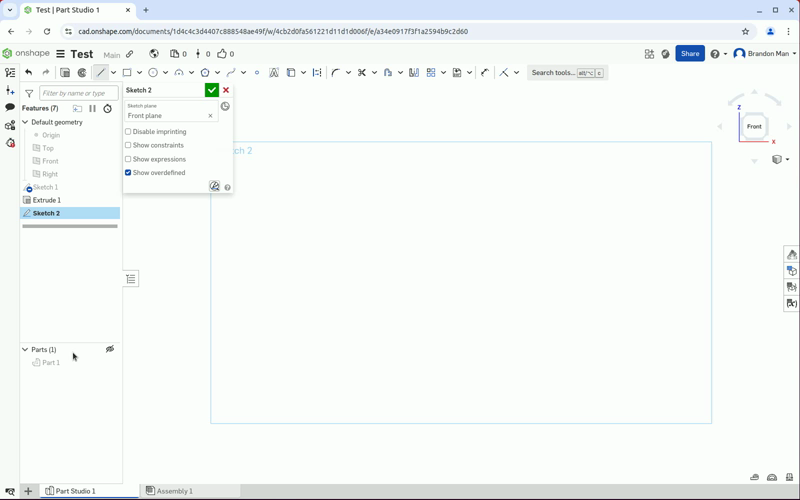
mouse_move(527, 261)
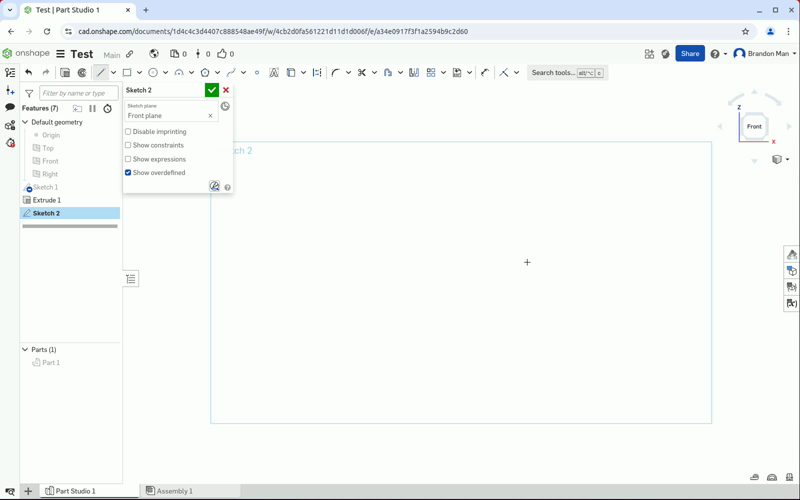
click(527, 261)
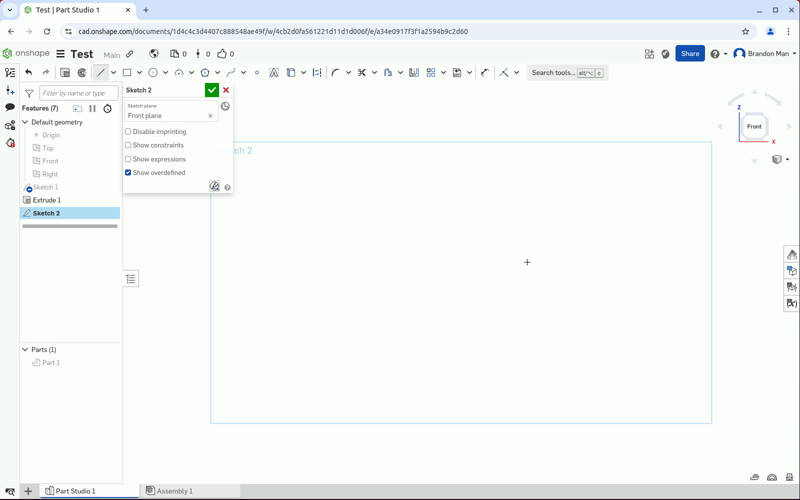
key_up(shift)
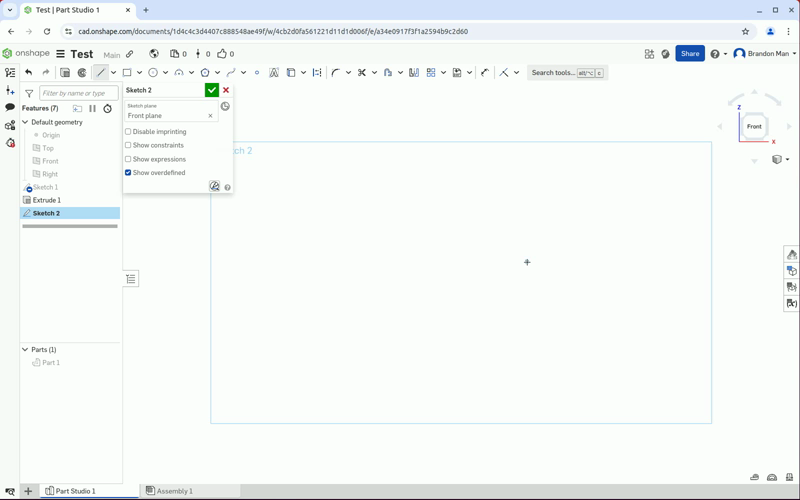
key_down(shift)
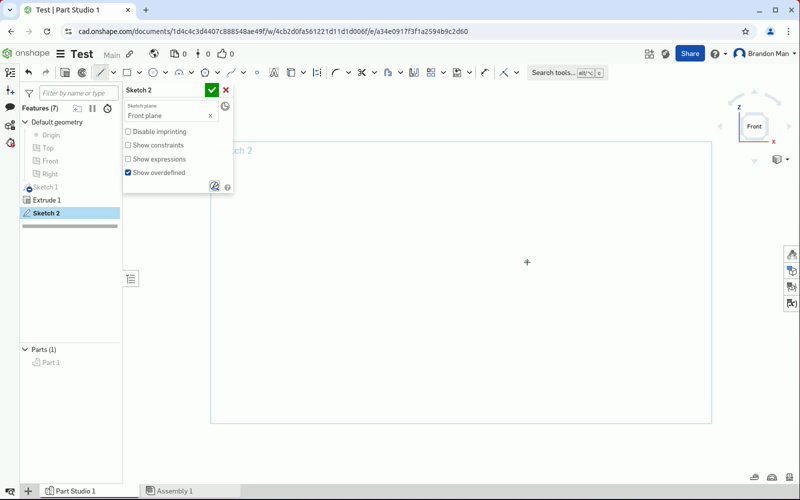
mouse_move(557, 261)
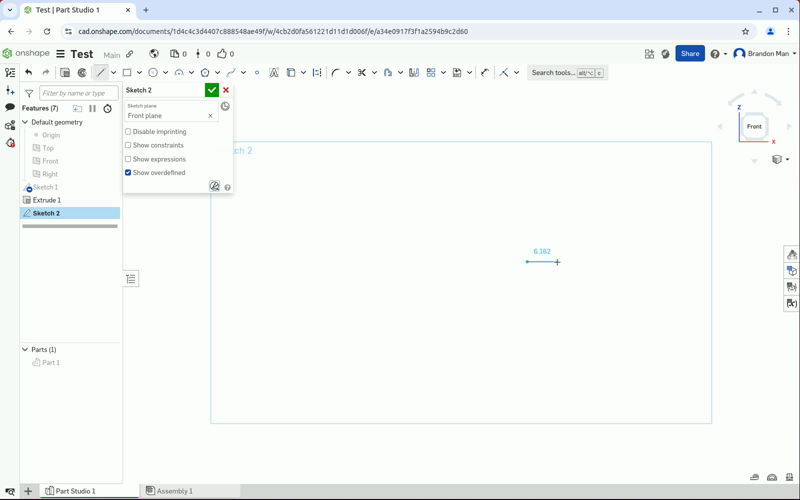
mouse_move(565, 261)
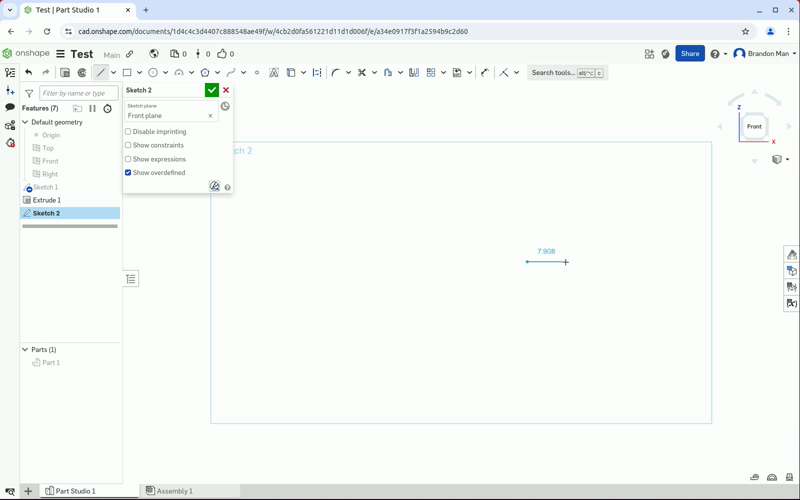
click(565, 261)
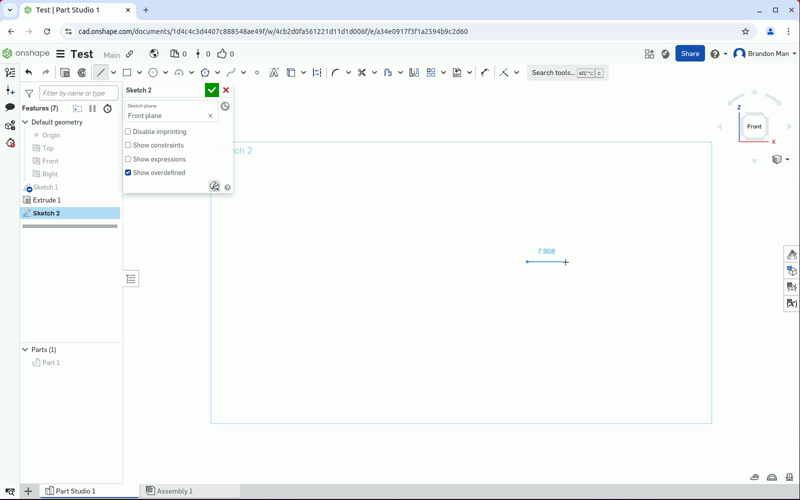
key_up(shift)
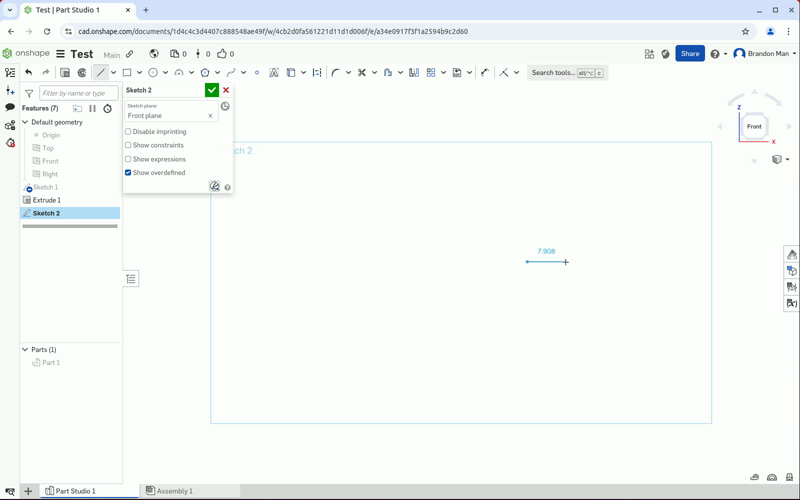
key_down(shift)
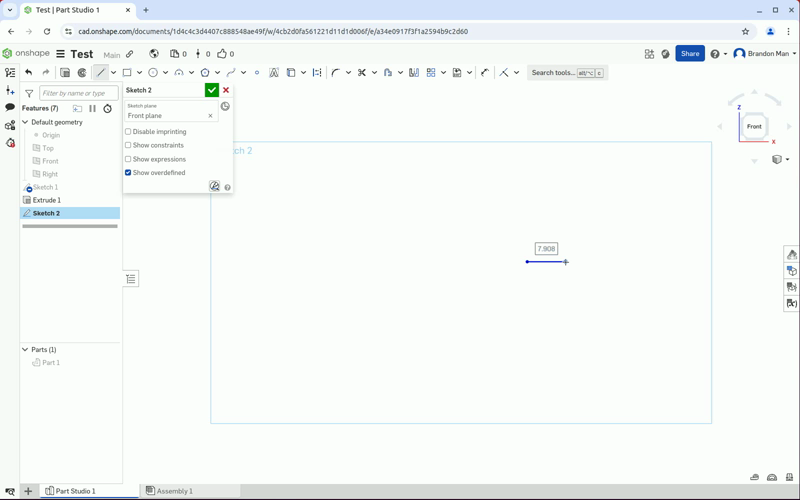
mouse_move(589, 261)
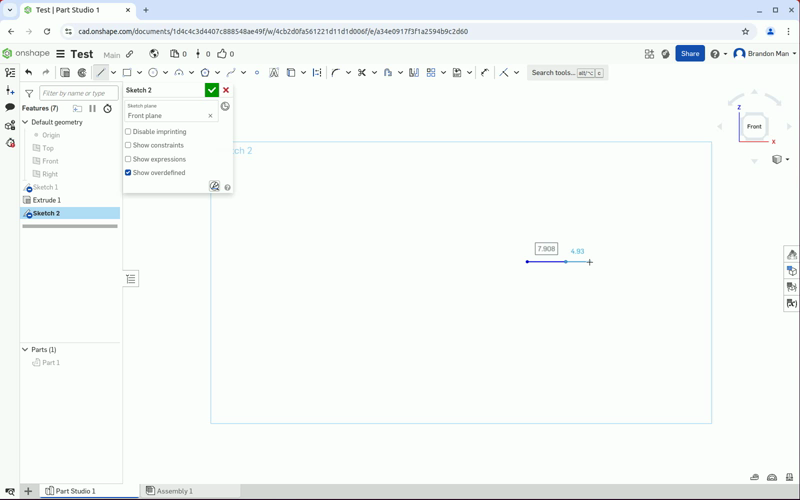
mouse_move(565, 242)
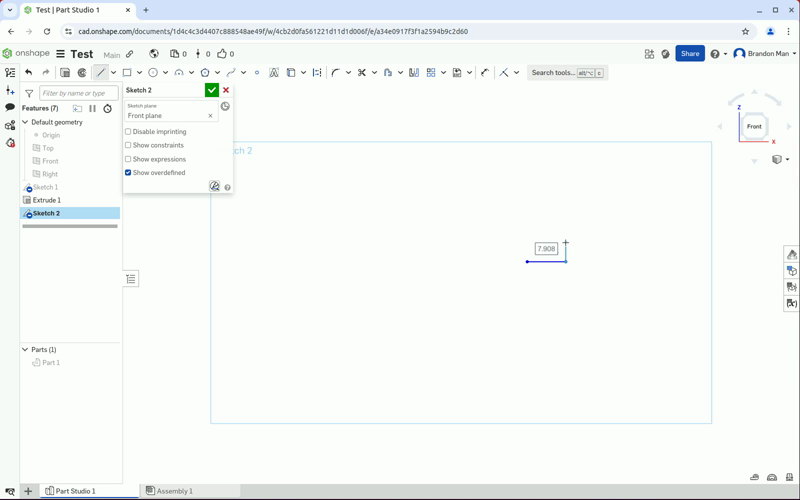
click(565, 242)
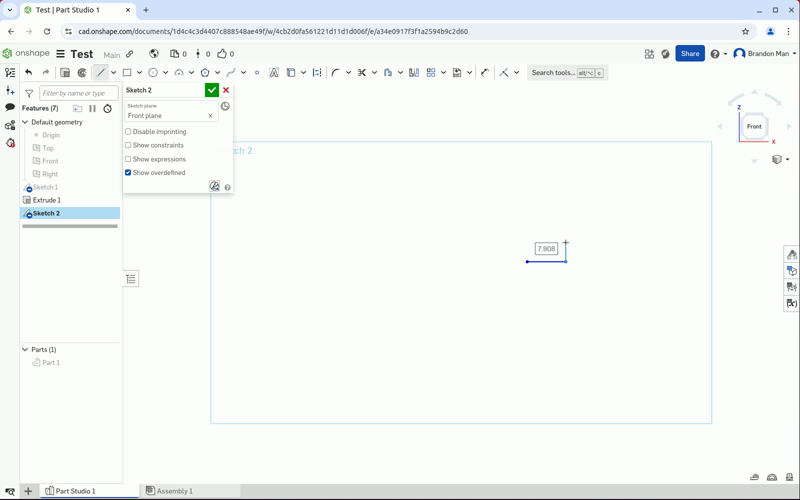
key_up(shift)
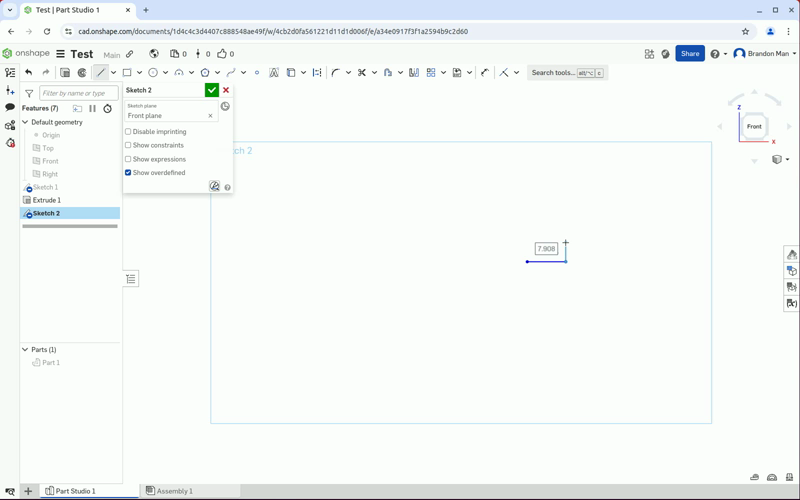
key_down(shift)
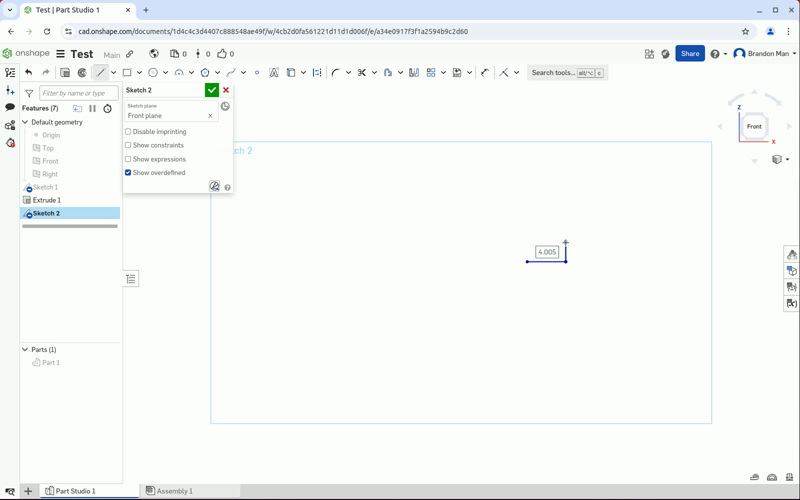
mouse_move(589, 242)
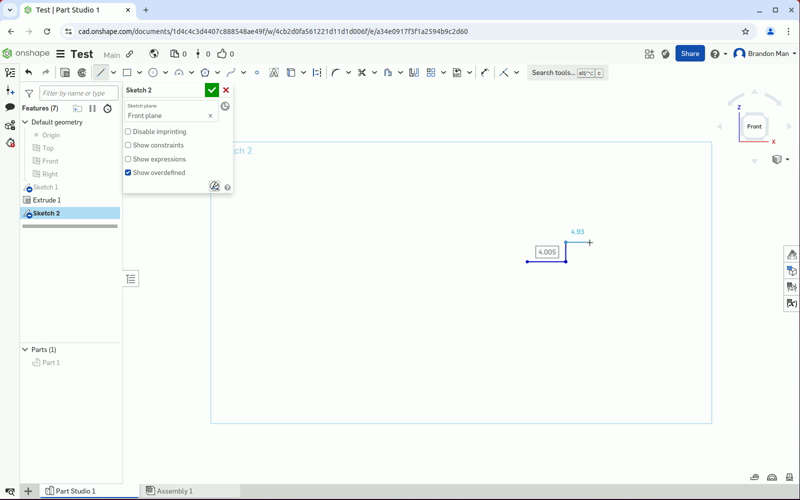
mouse_move(527, 242)
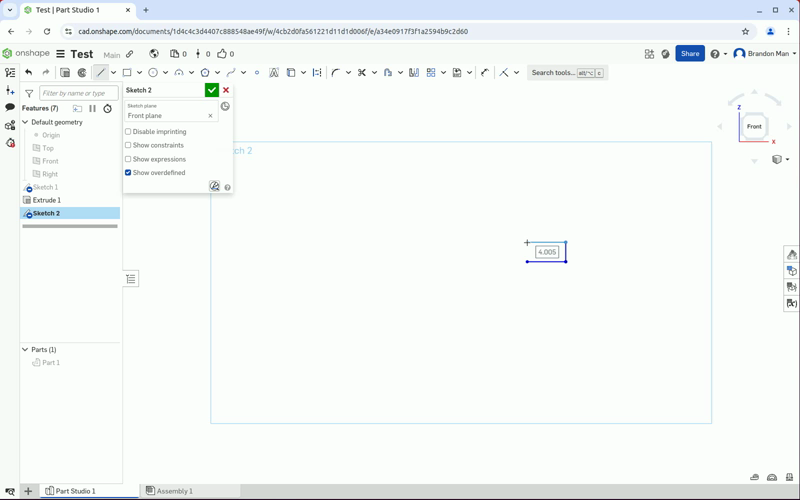
click(527, 242)
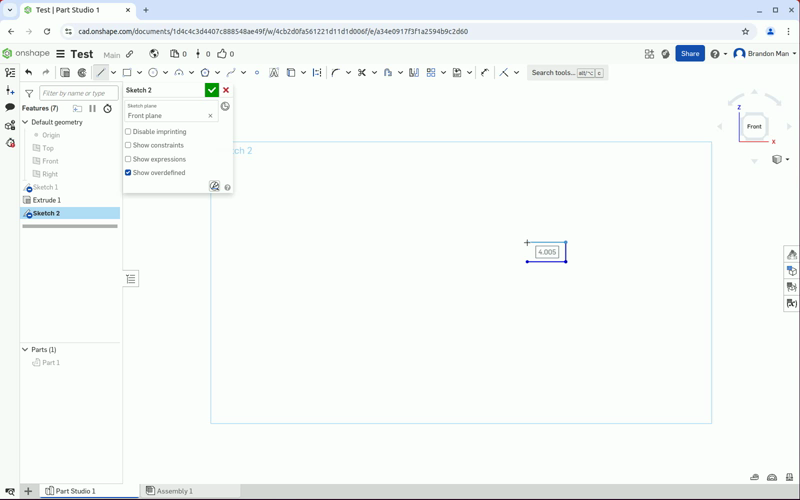
key_up(shift)
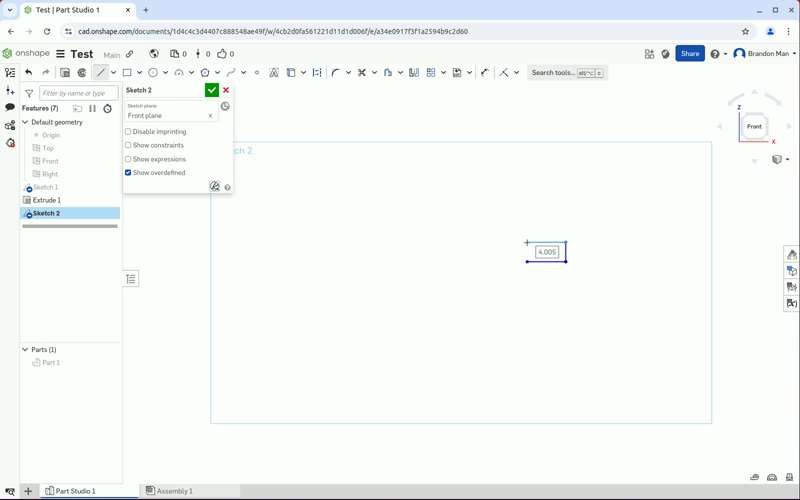
mouse_move(557, 242)
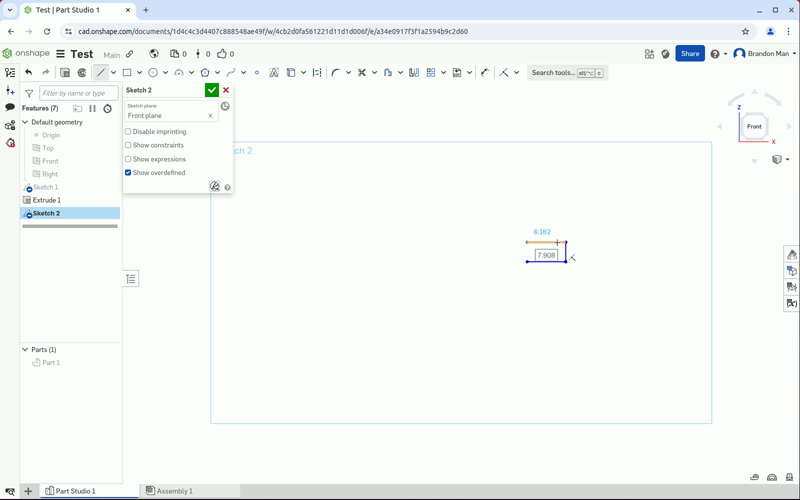
key_down(shift)
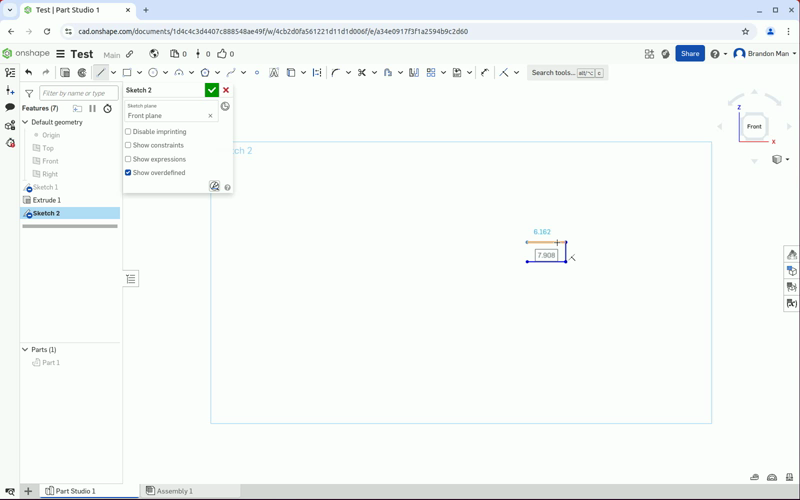
mouse_move(527, 261)
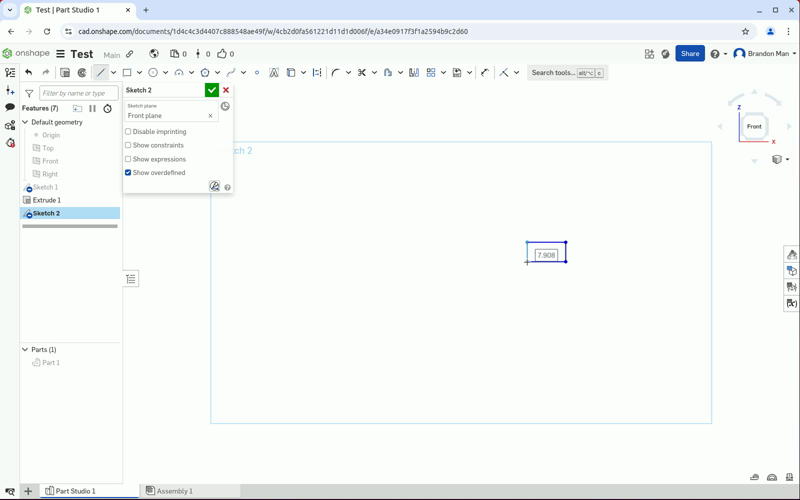
key_up(shift)
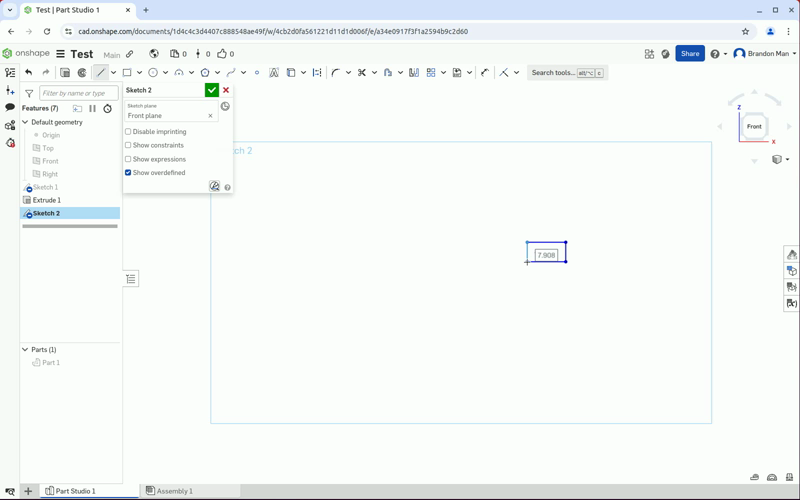
click(527, 261)
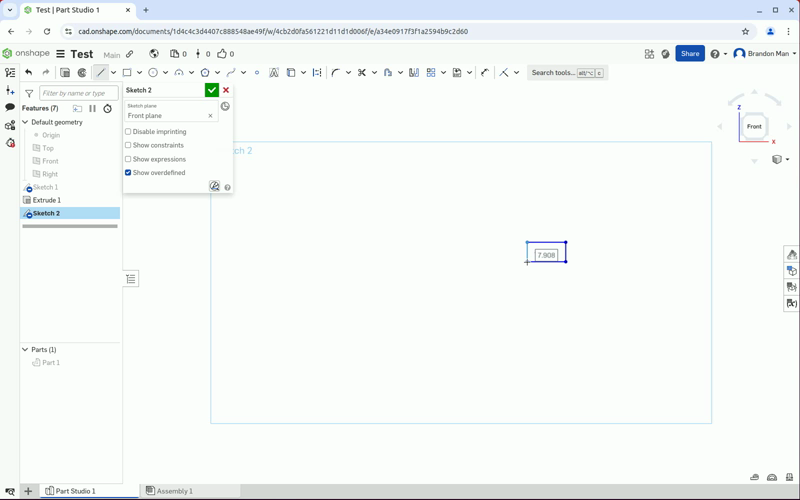
key(esc)
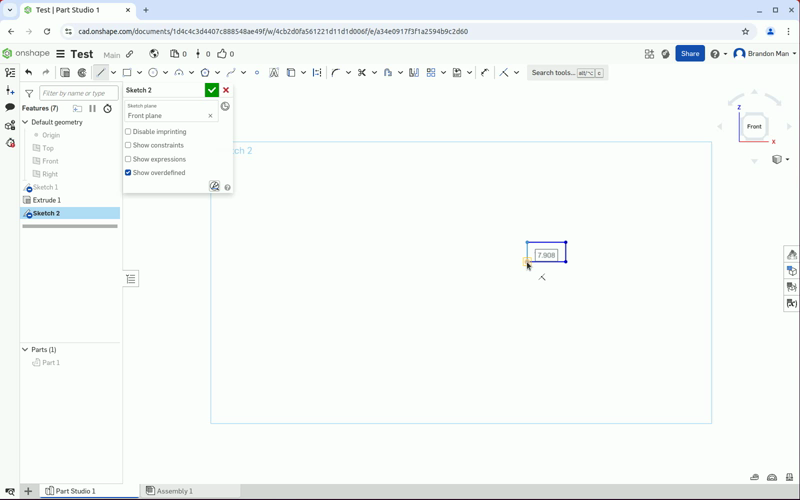
mouse_move(533, 260)
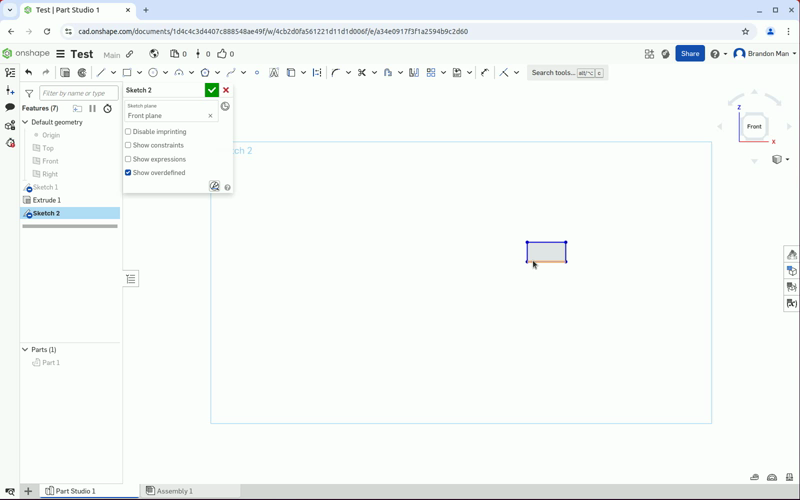
scroll(6)
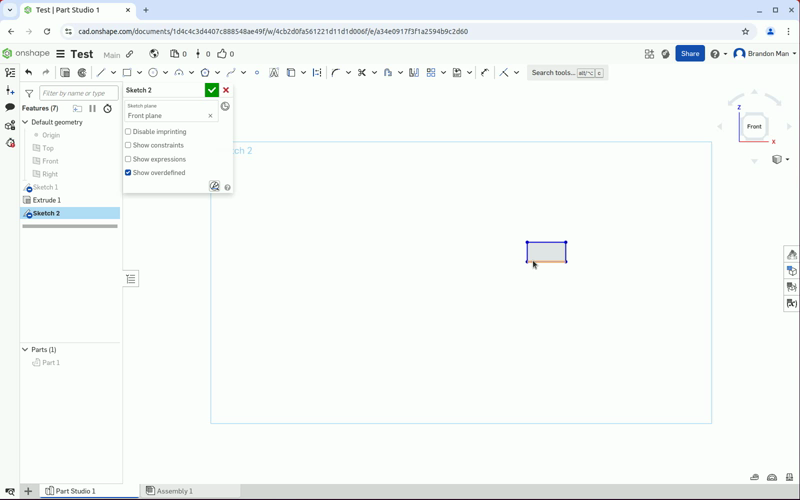
scroll(6)
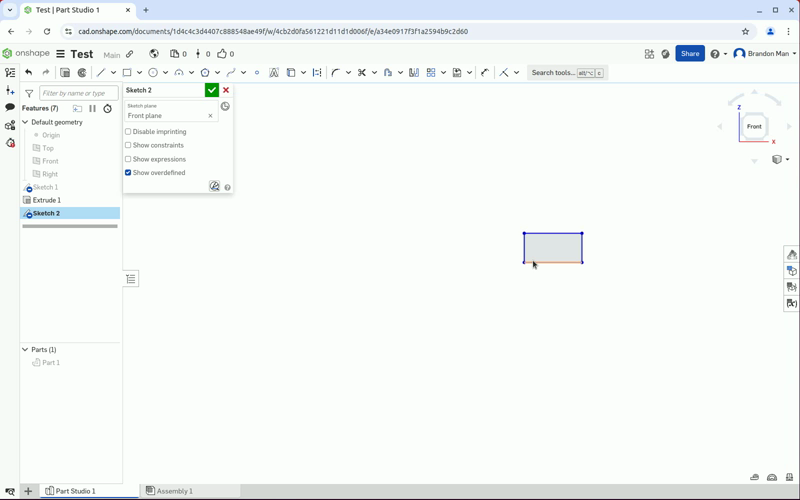
scroll(6)
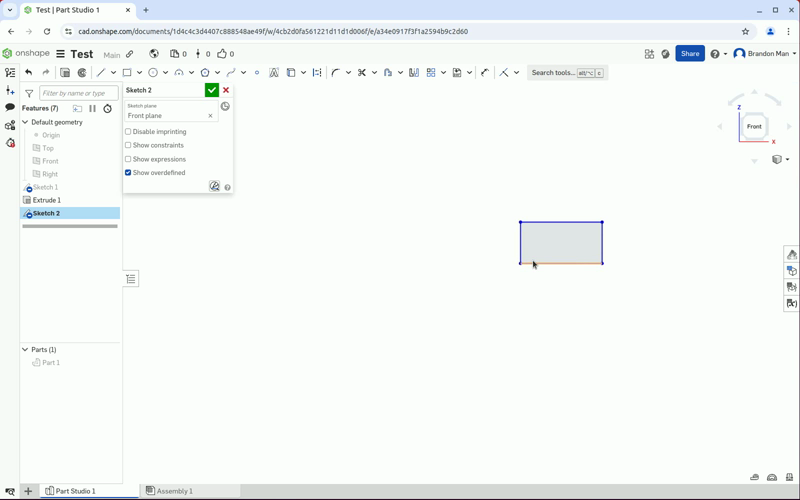
scroll(6)
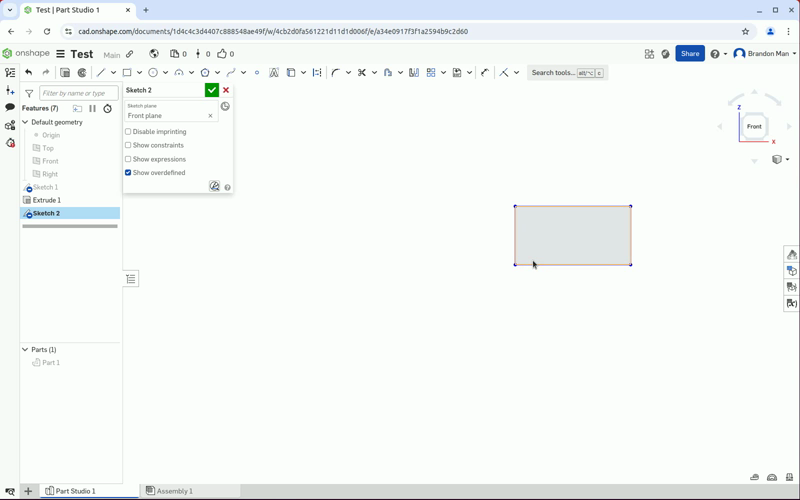
scroll(6)
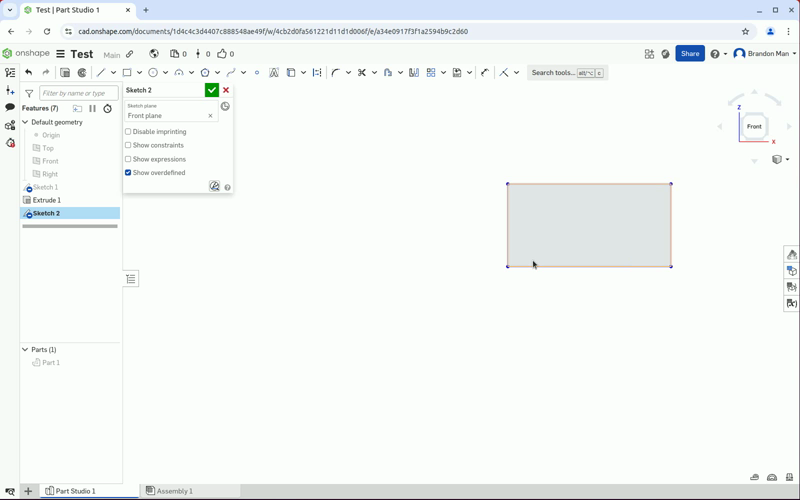
scroll(6)
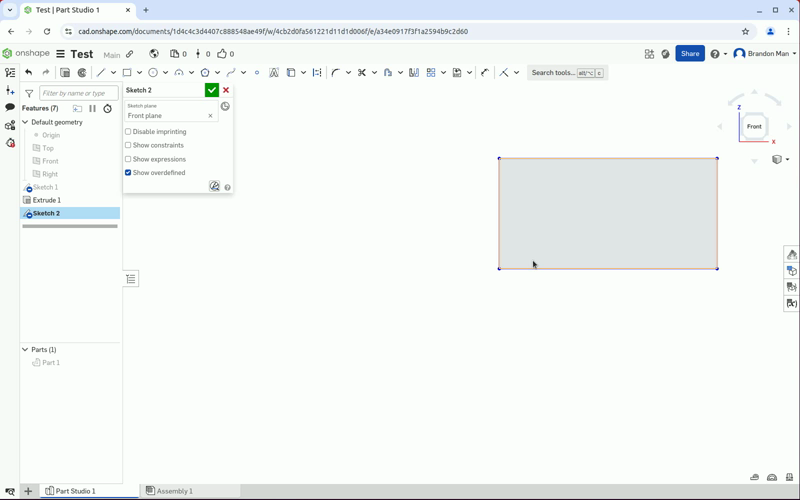
scroll(6)
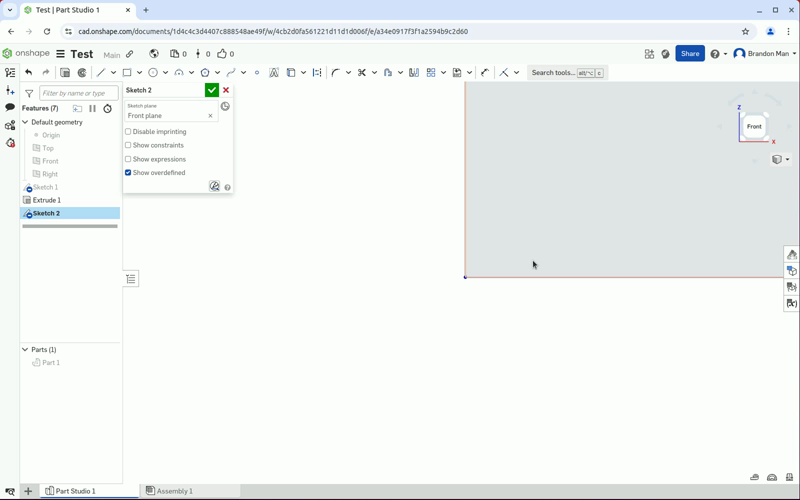
click(533, 260)
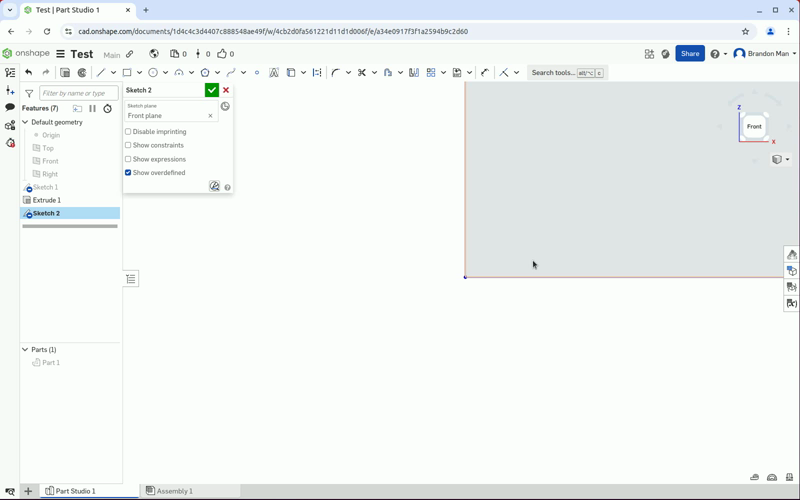
scroll(-6)
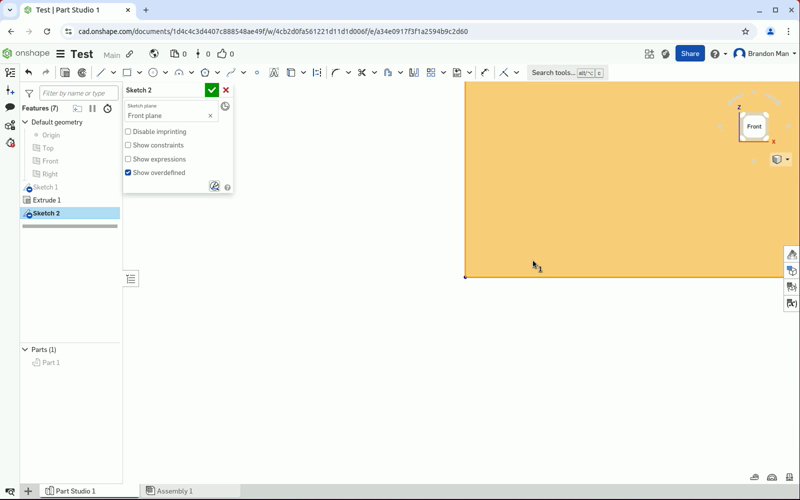
scroll(-6)
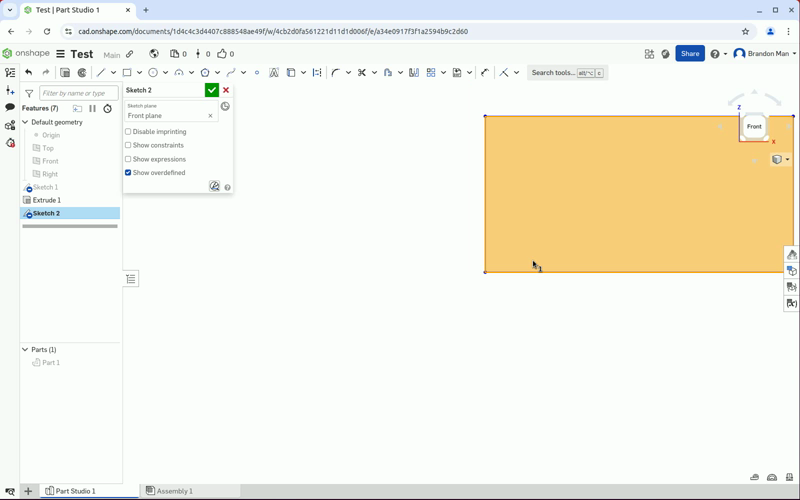
scroll(-6)
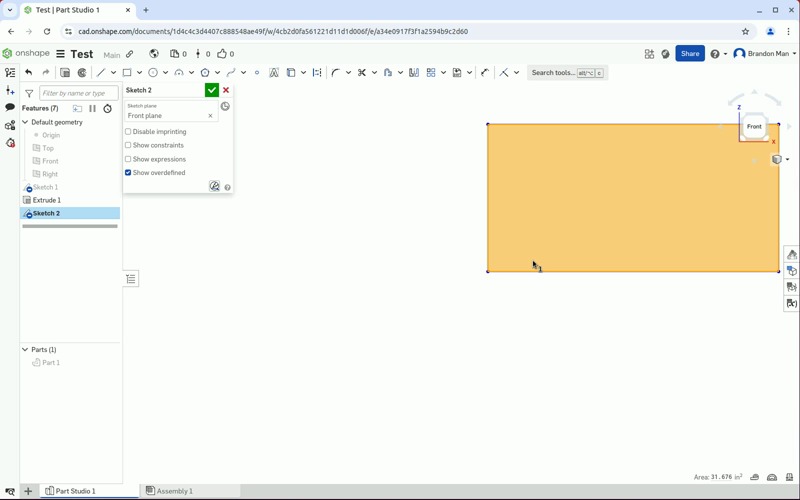
scroll(-6)
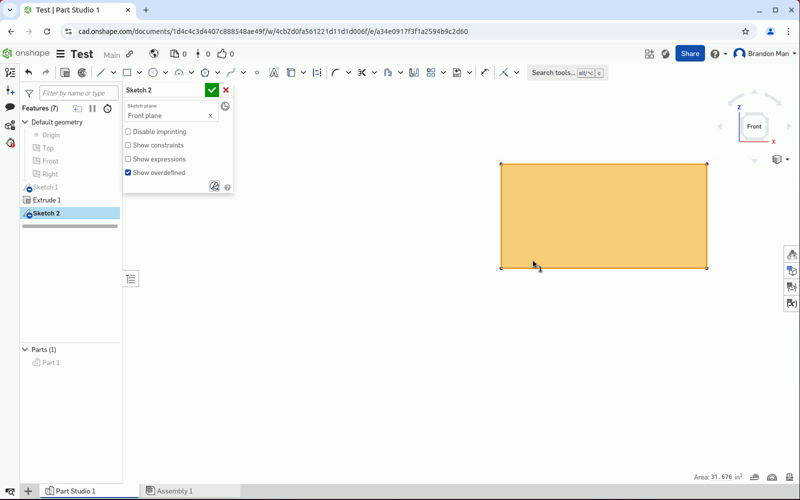
scroll(-6)
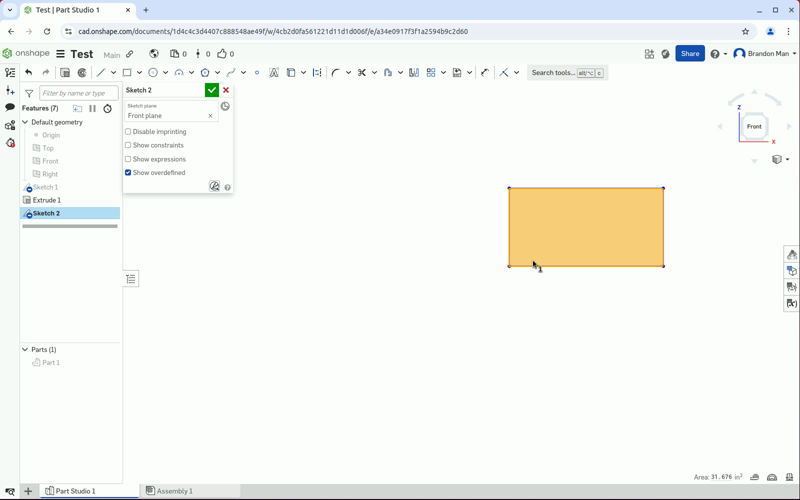
scroll(-6)
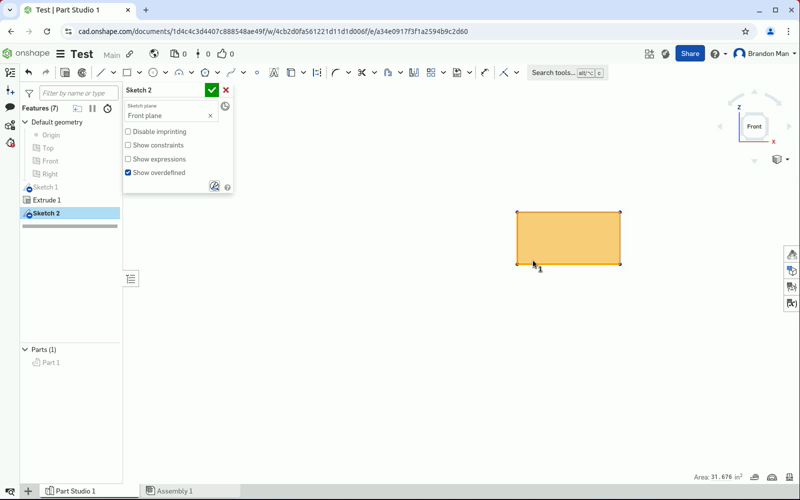
scroll(-6)
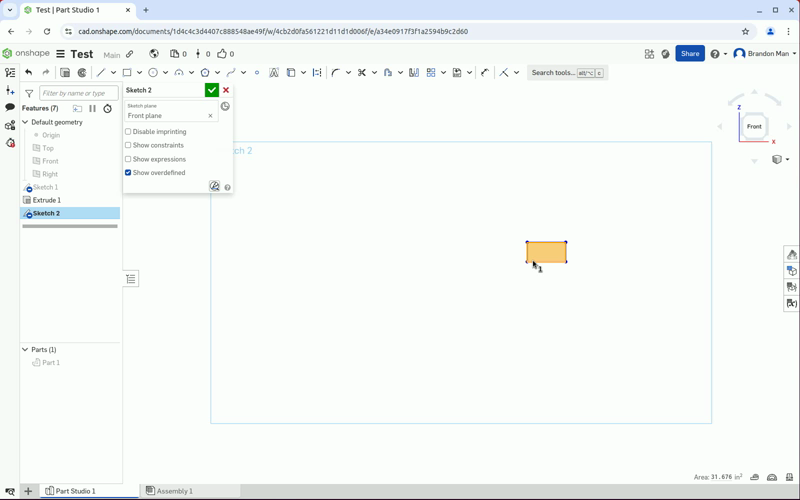
mouse_move(73, 352)
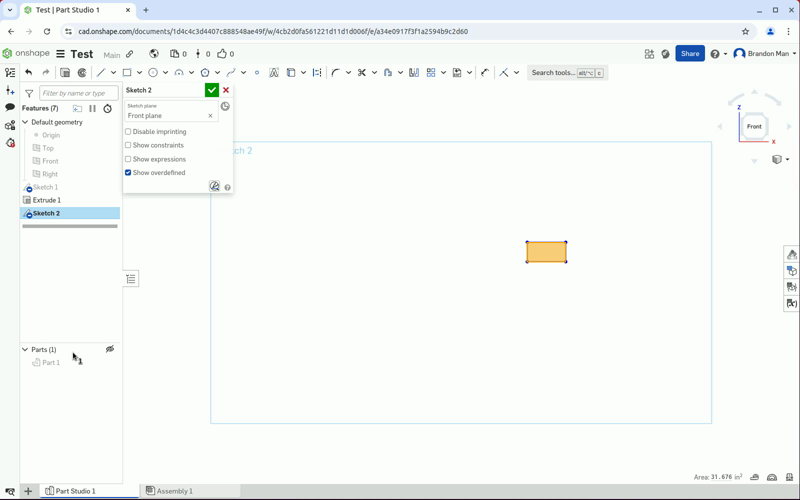
key(shift+y)
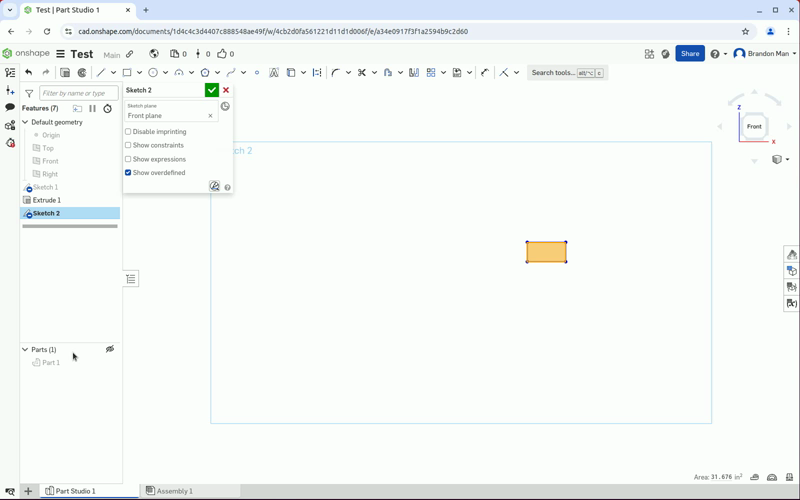
key(shift+e)
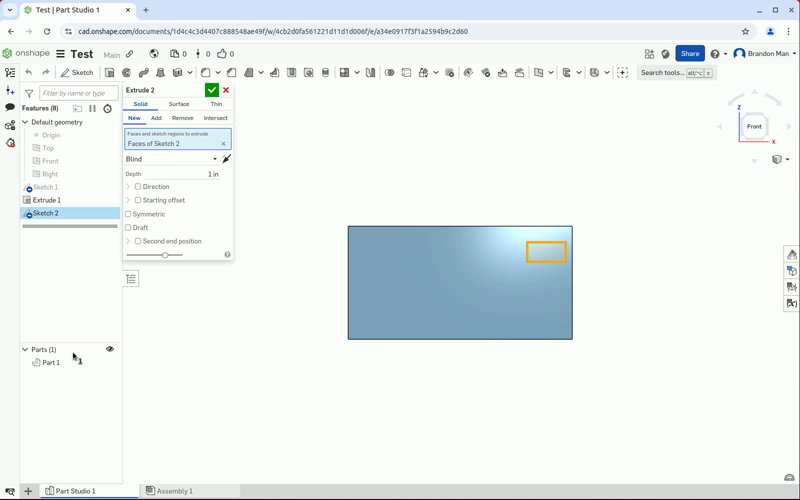
mouse_move(143, 106)
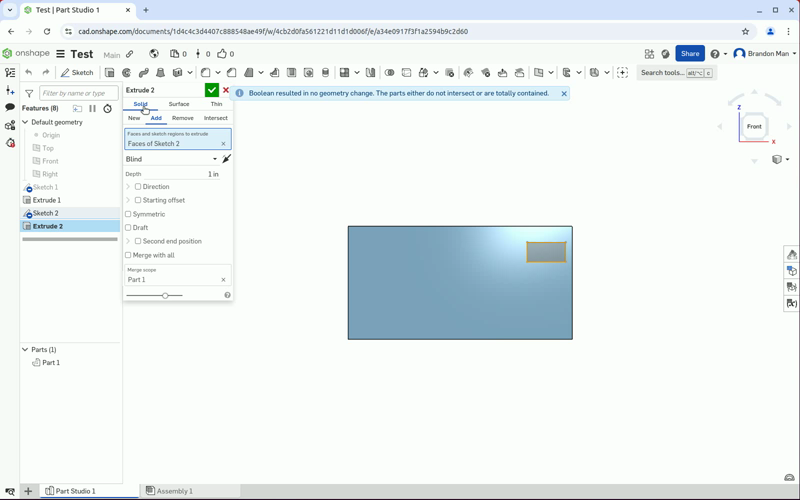
click(143, 106)
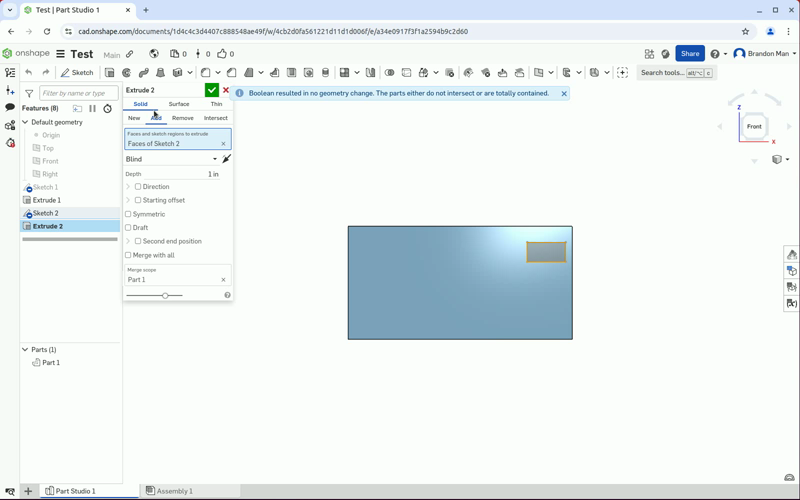
mouse_move(186, 120)
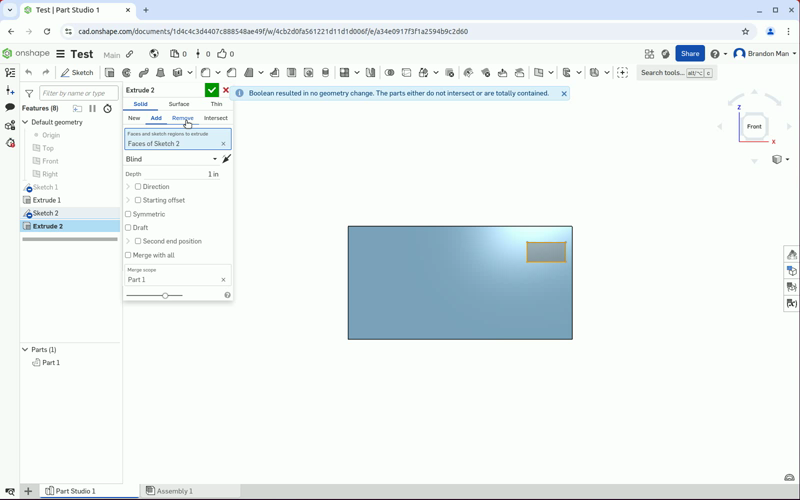
click(186, 120)
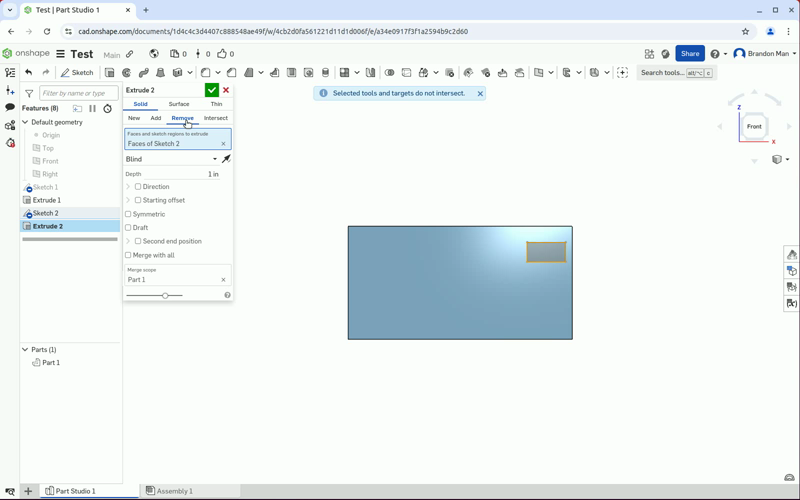
key(tab, 4)
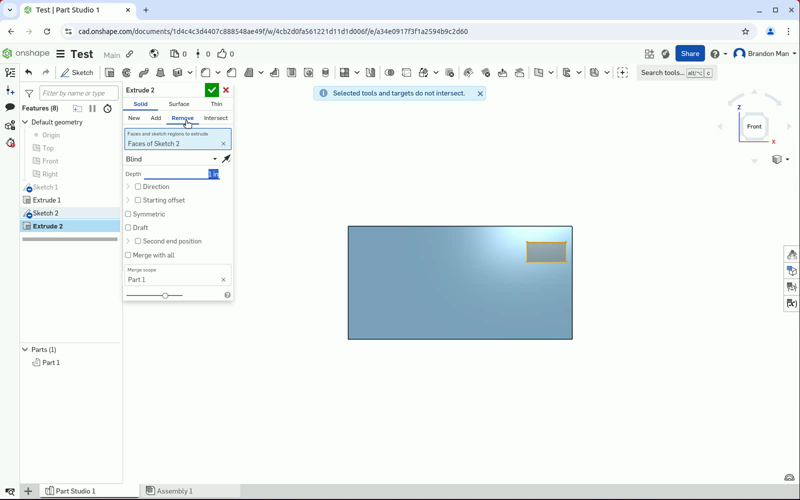
text(-30.57)
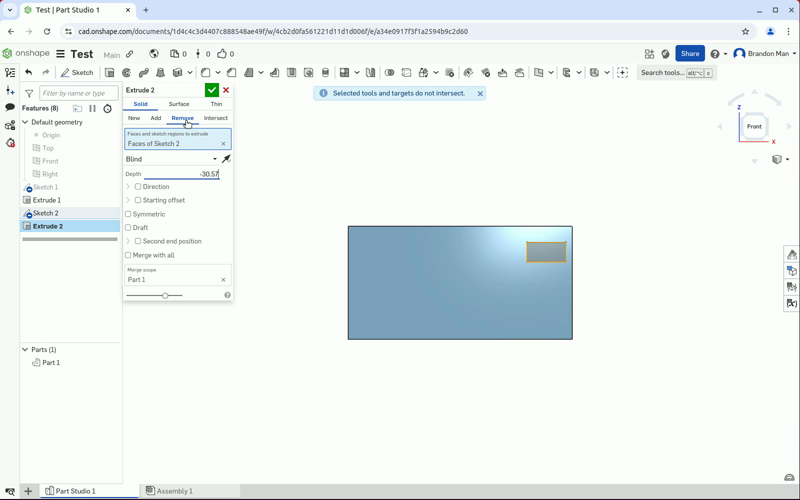
key(tab, 6)
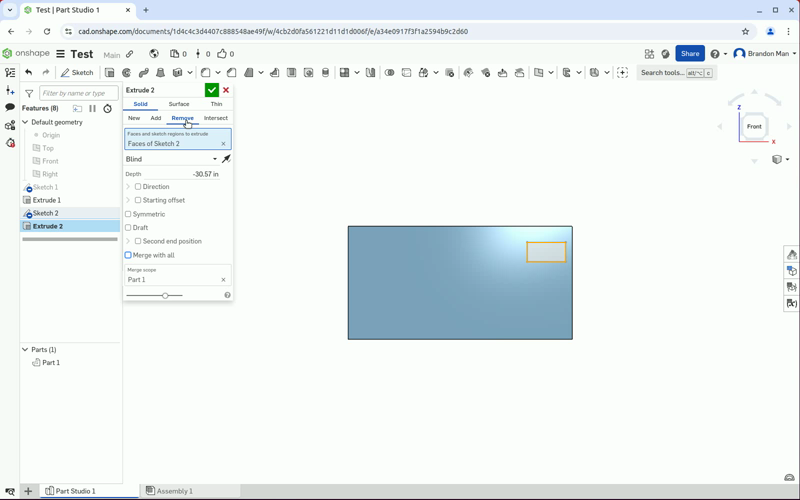
key(space)
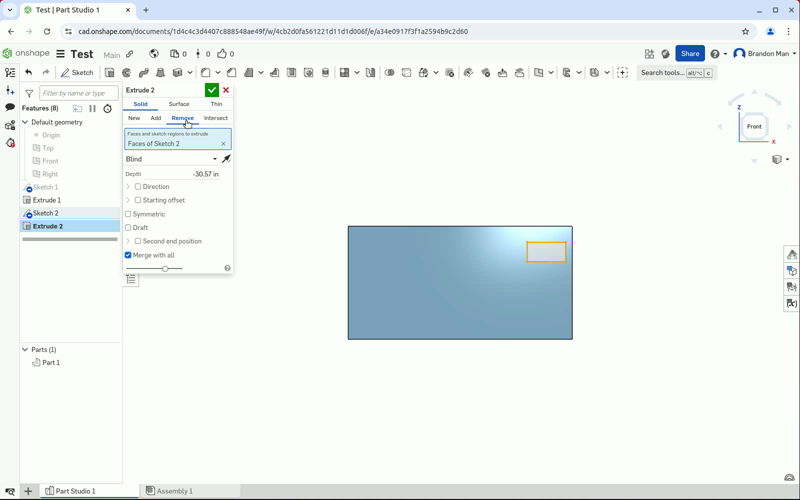
key(enter)
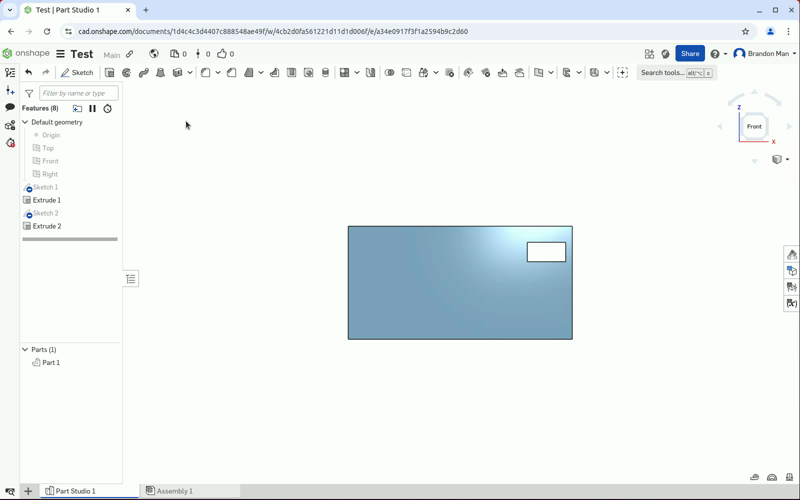
key(shift+h)
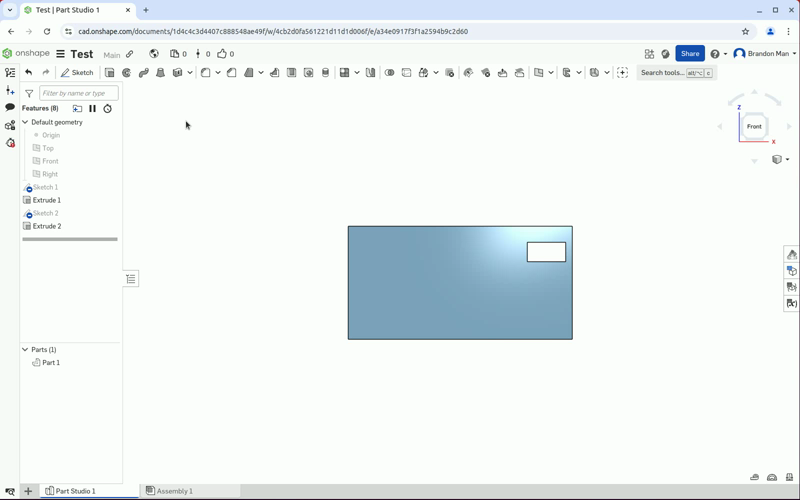
key(shift+h)
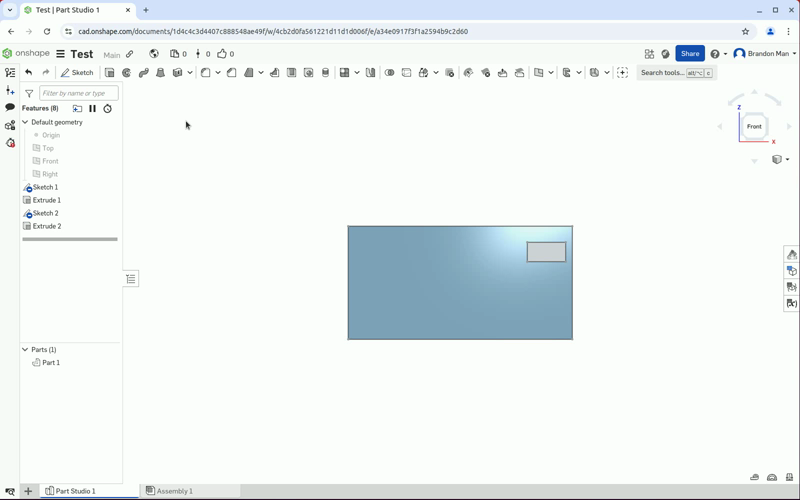
key(shift+7)
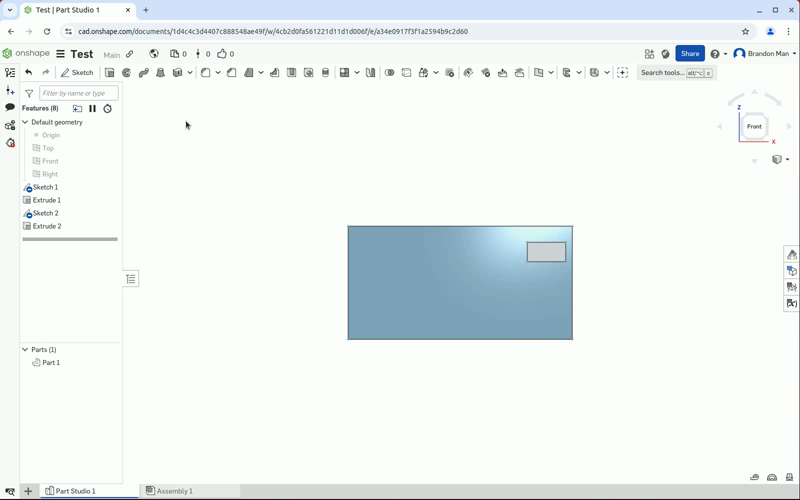
key(left, 2)
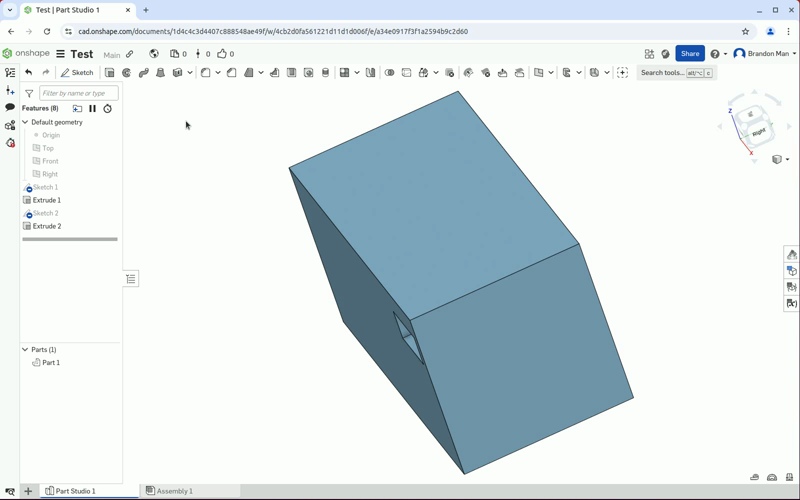
key(down, 2)
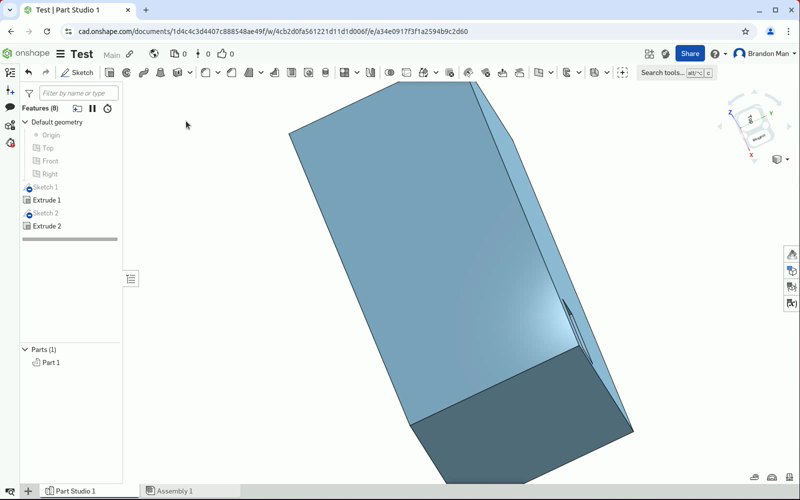
key(up, 2)
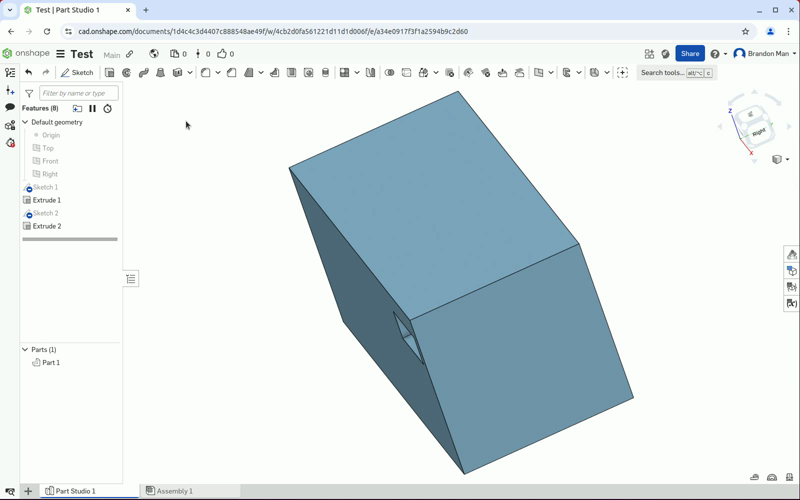
key(right, 2)
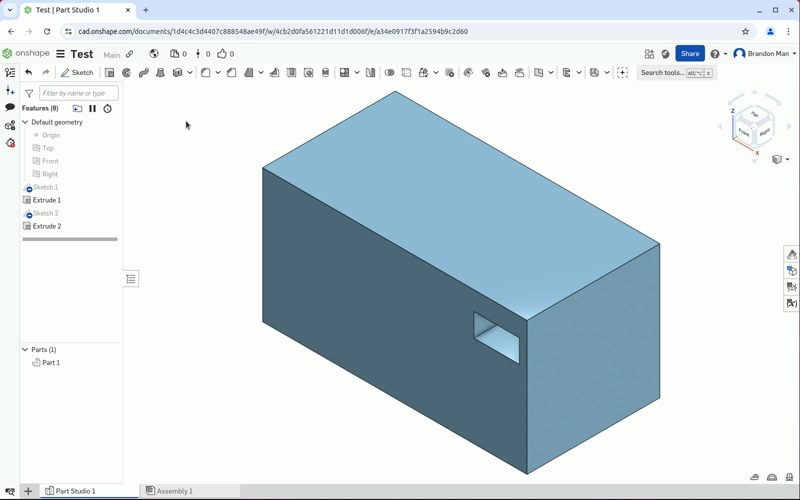
mouse_move(73, 189)
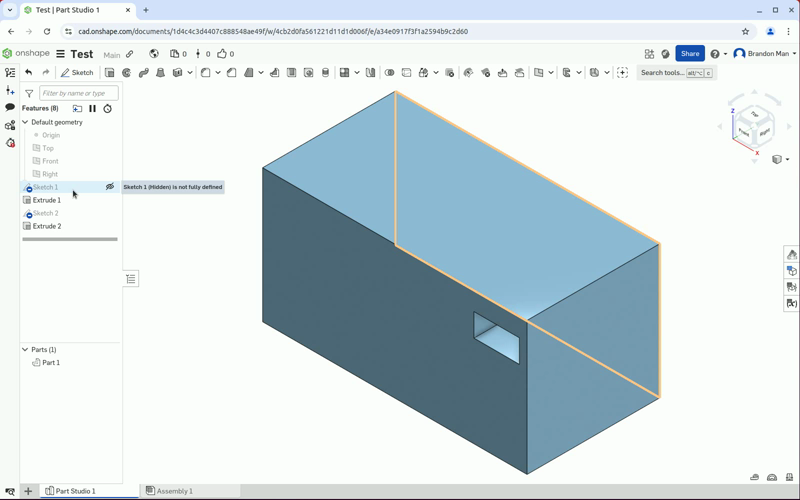
click(73, 189)